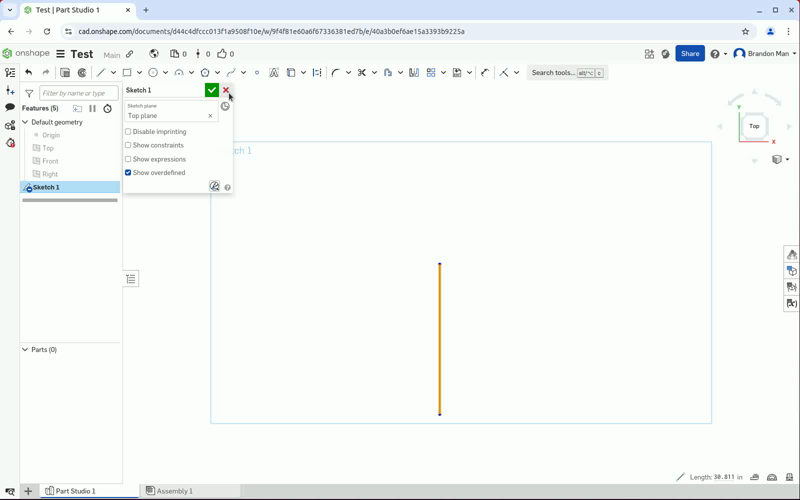
key(shift+h)
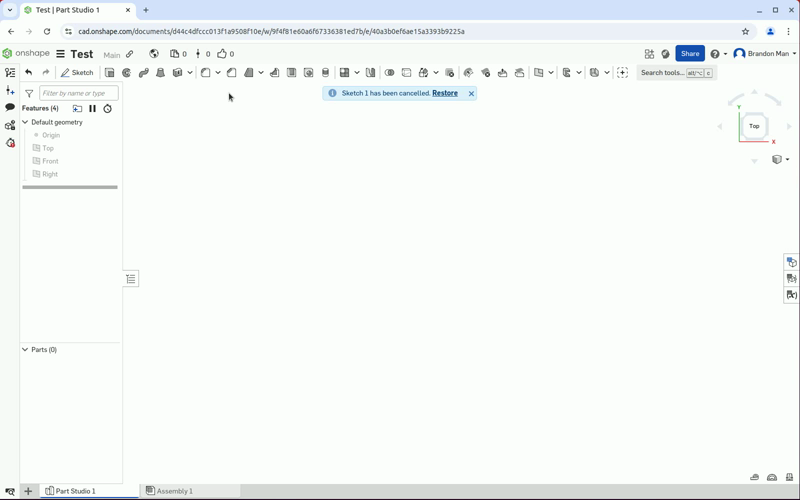
mouse_move(73, 352)
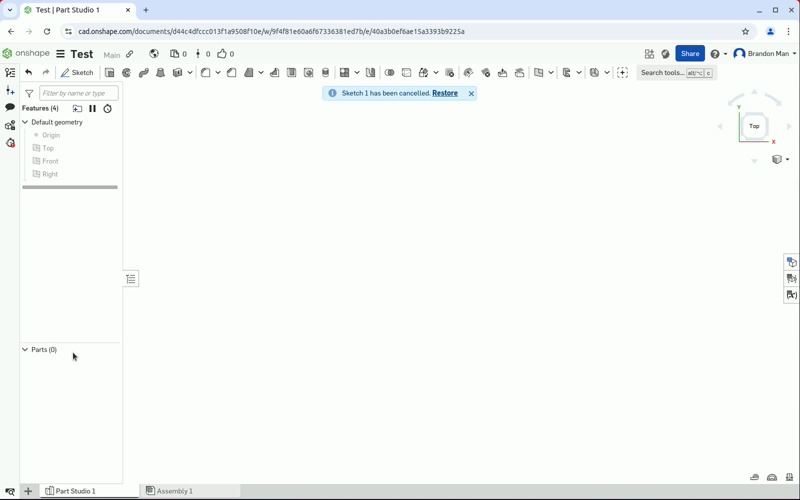
key(y)
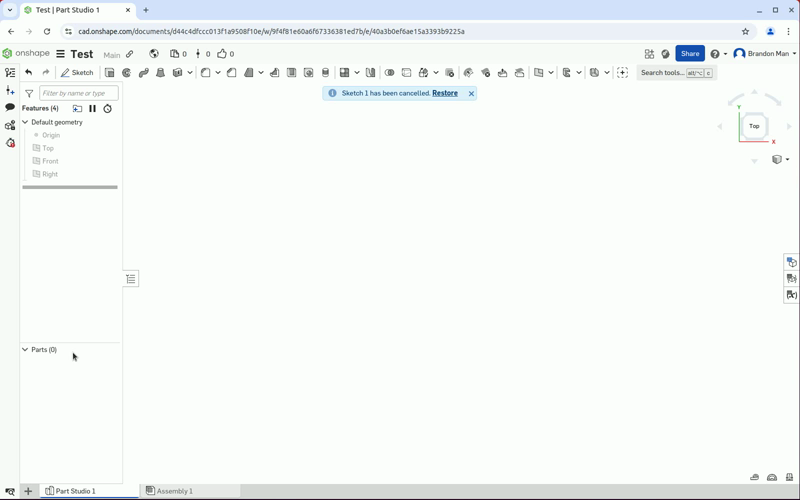
key(shift+p)
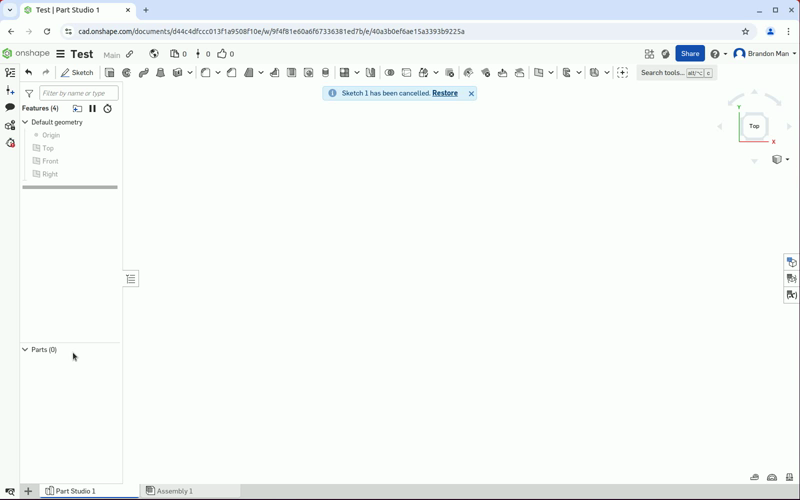
key(space)
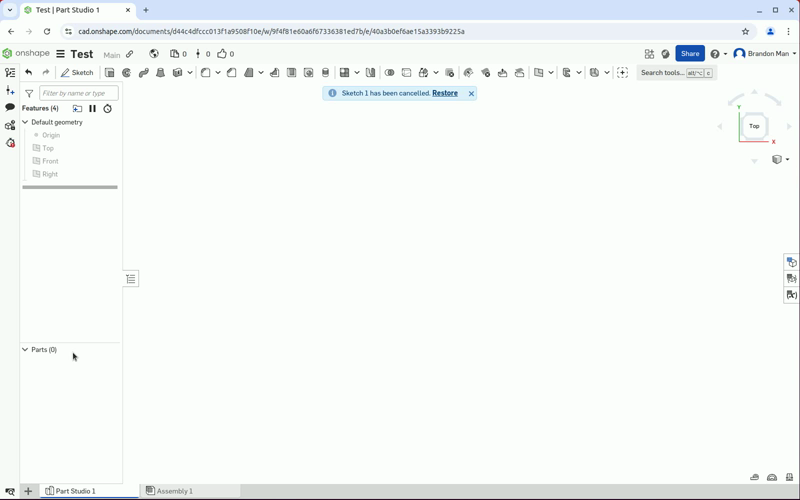
key_down(shift)
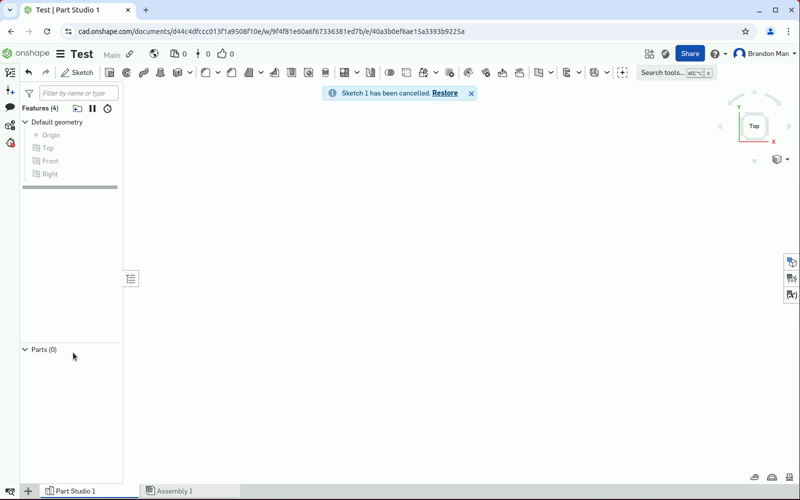
key(up)
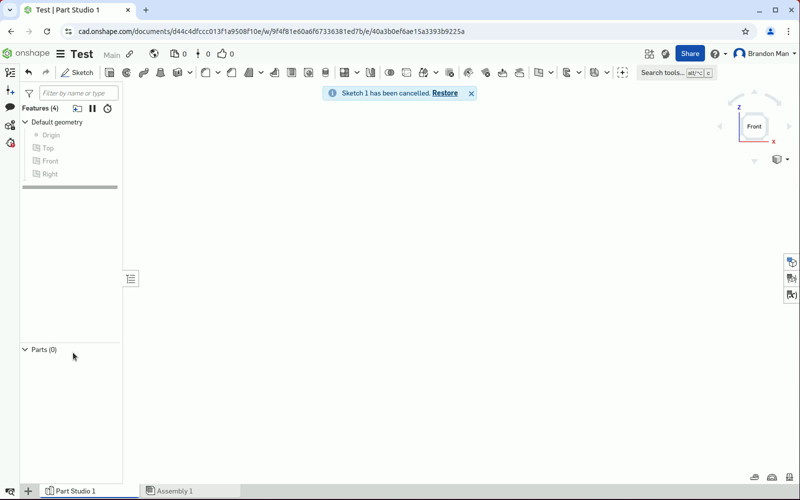
key_up(shift)
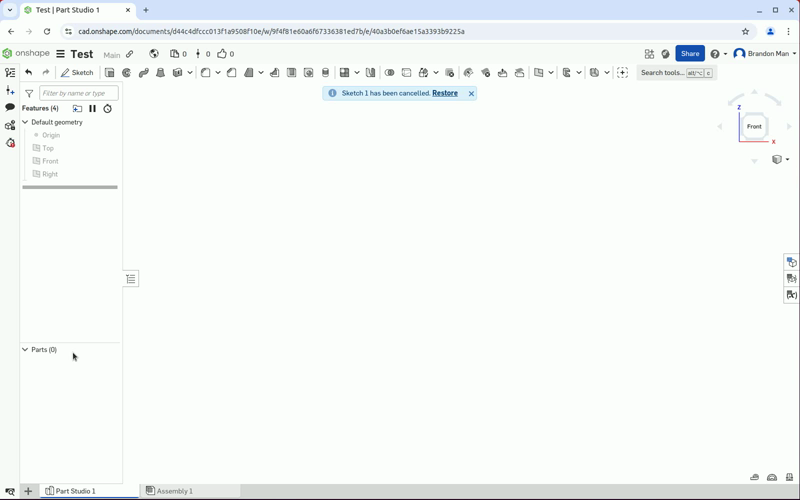
mouse_move(73, 352)
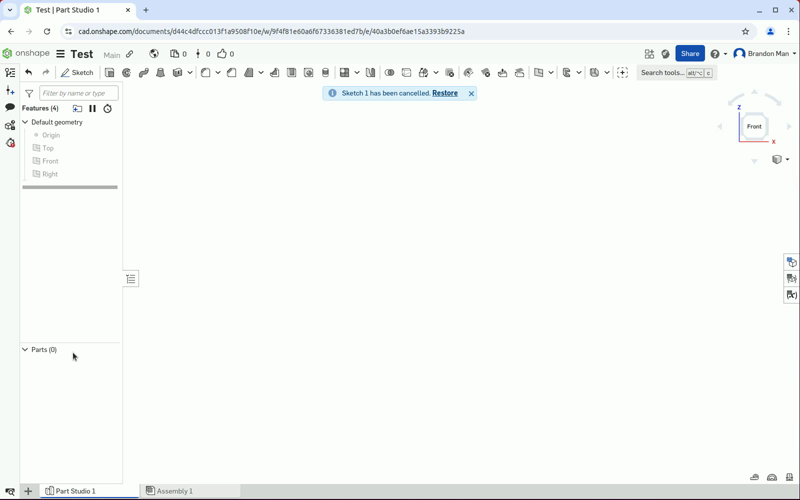
key(shift+y)
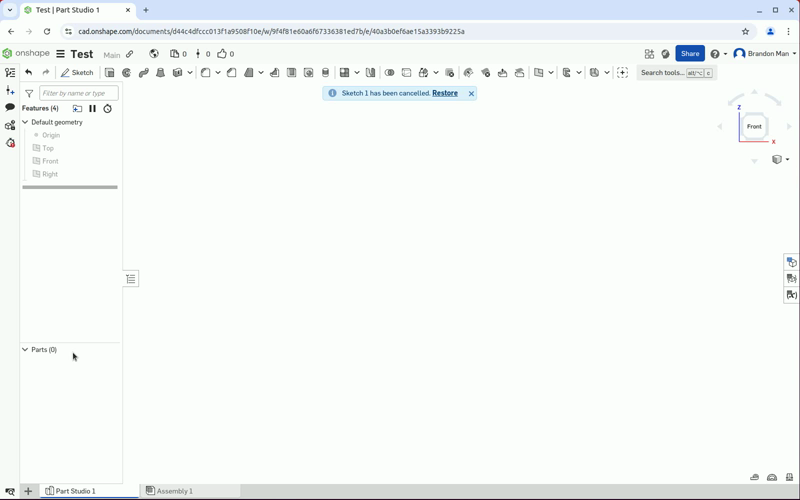
key(shift+s)
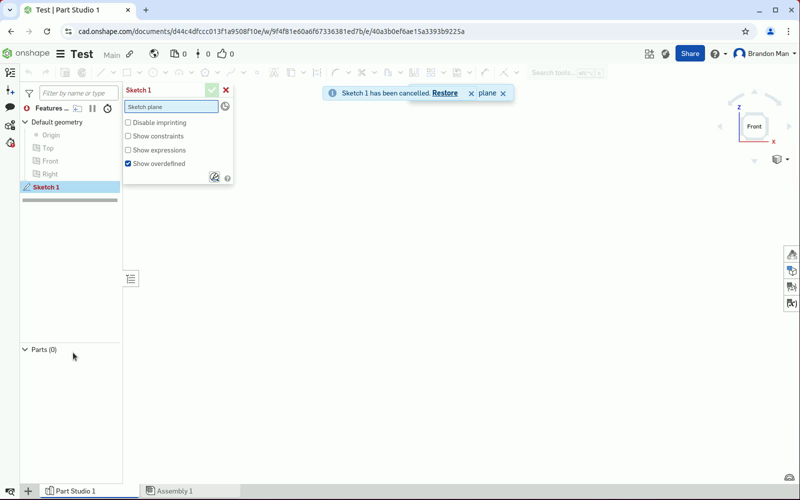
mouse_move(73, 163)
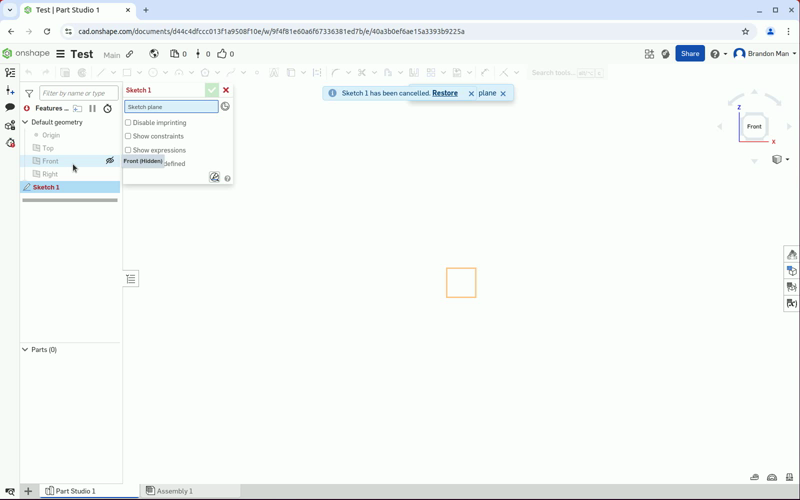
click(73, 163)
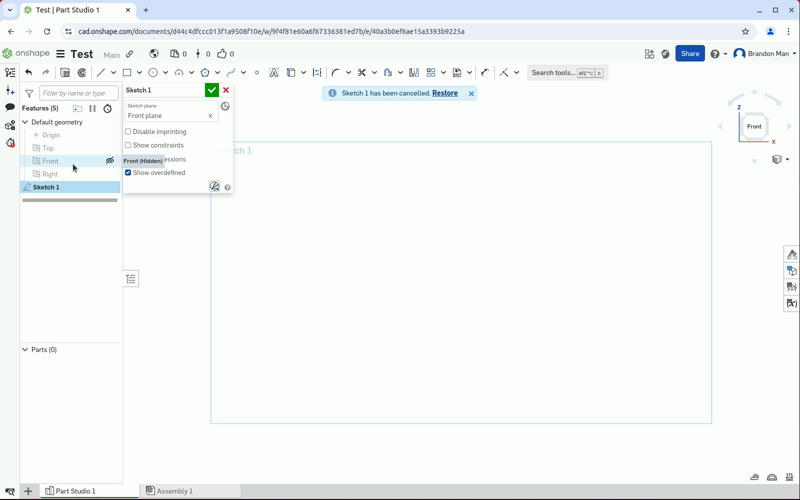
mouse_move(73, 352)
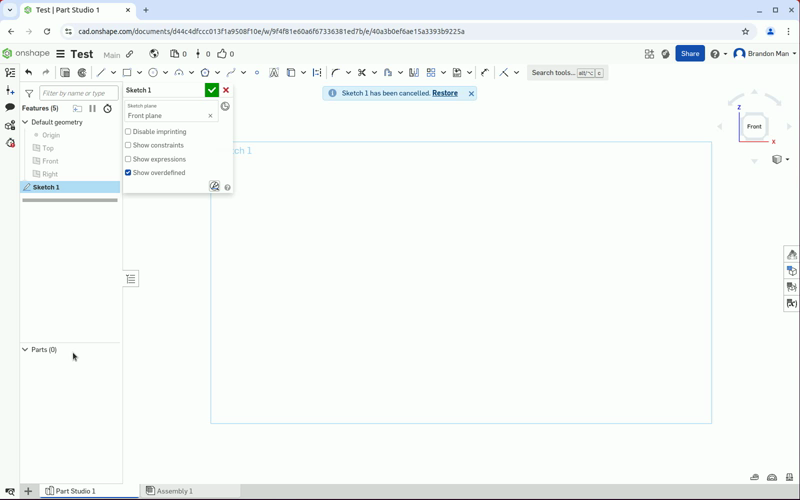
key(y)
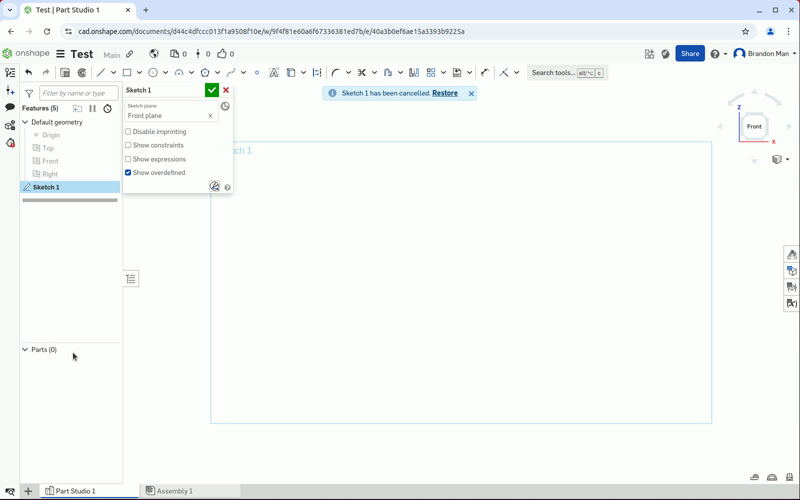
key(l)
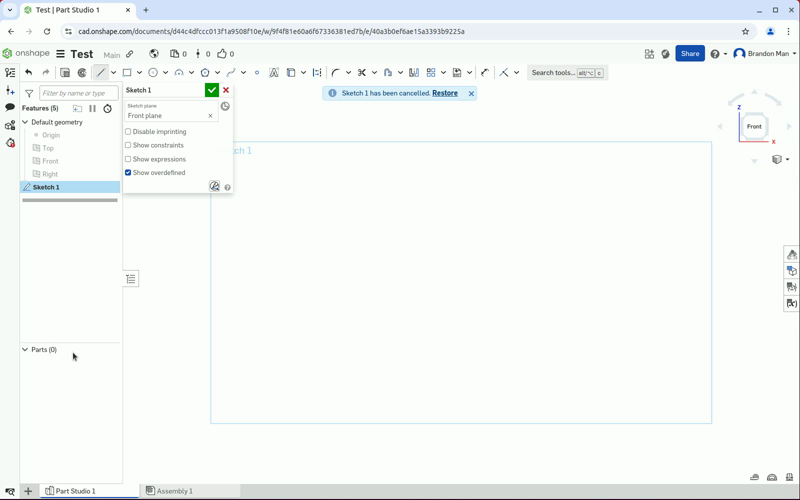
key_down(shift)
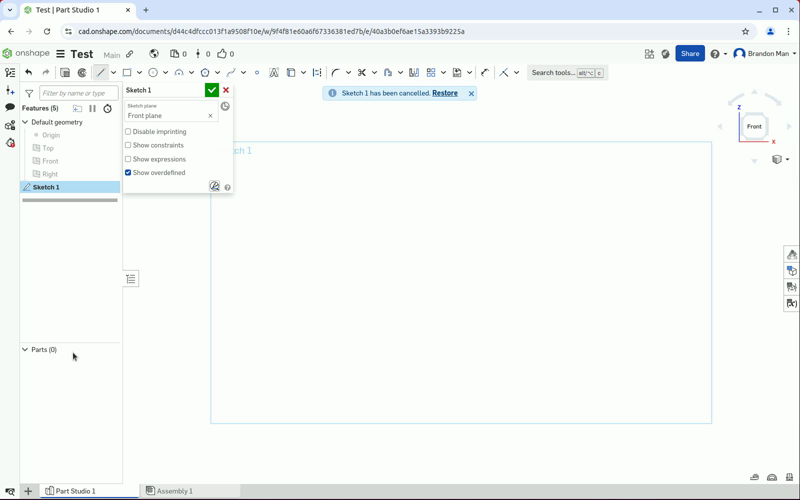
mouse_move(348, 395)
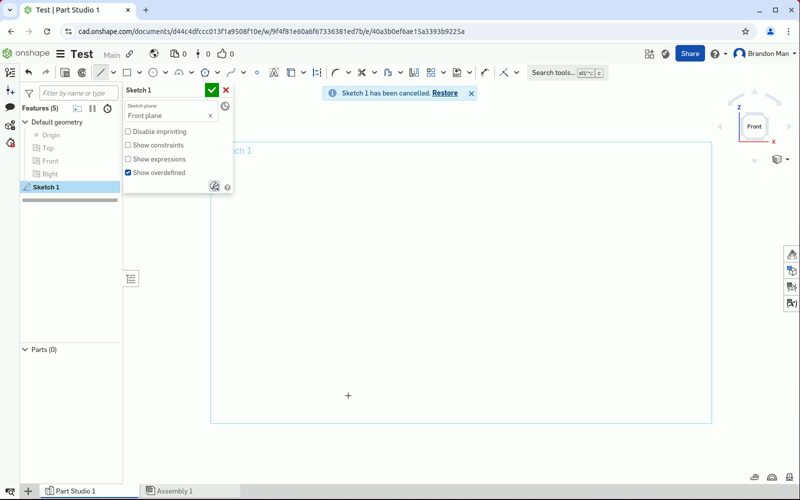
click(348, 395)
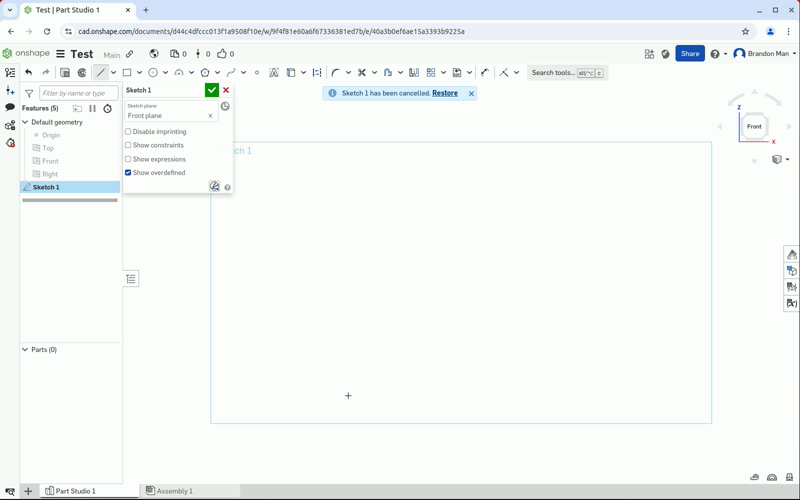
key_up(shift)
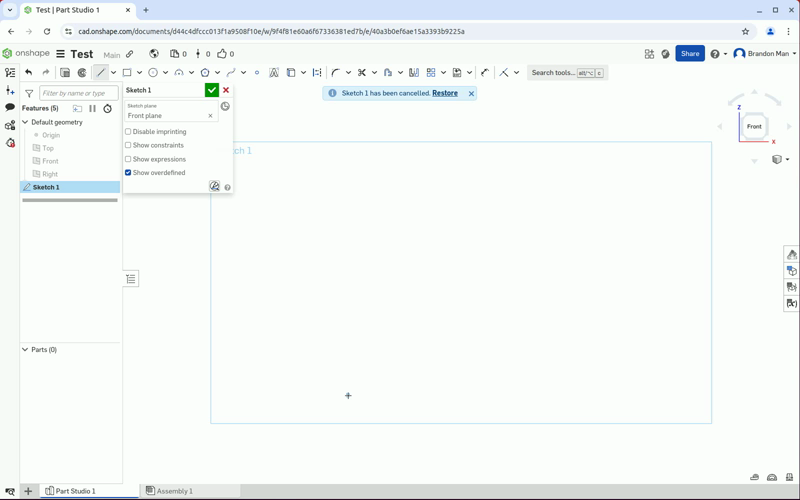
key_down(shift)
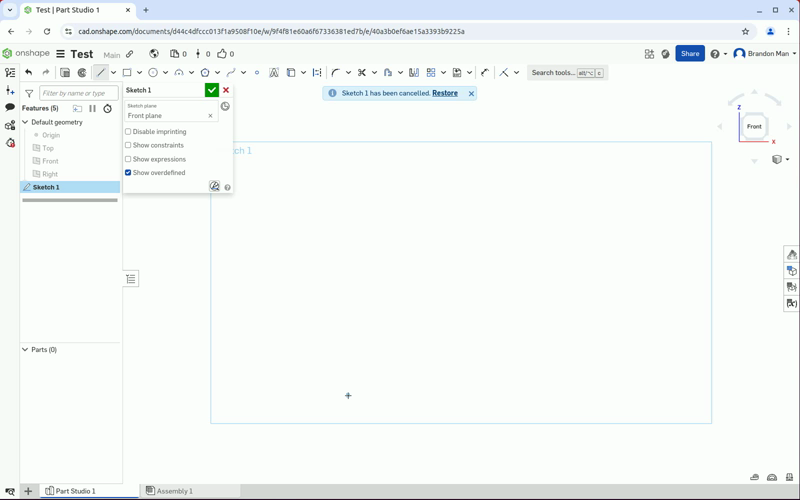
mouse_move(572, 395)
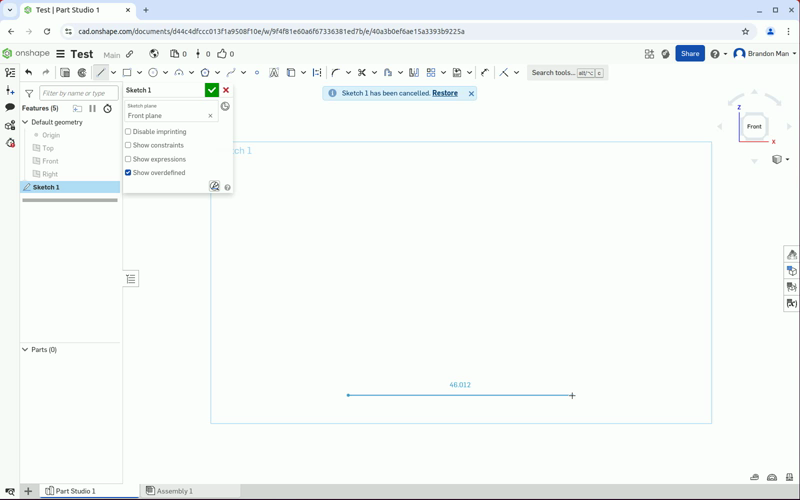
click(572, 395)
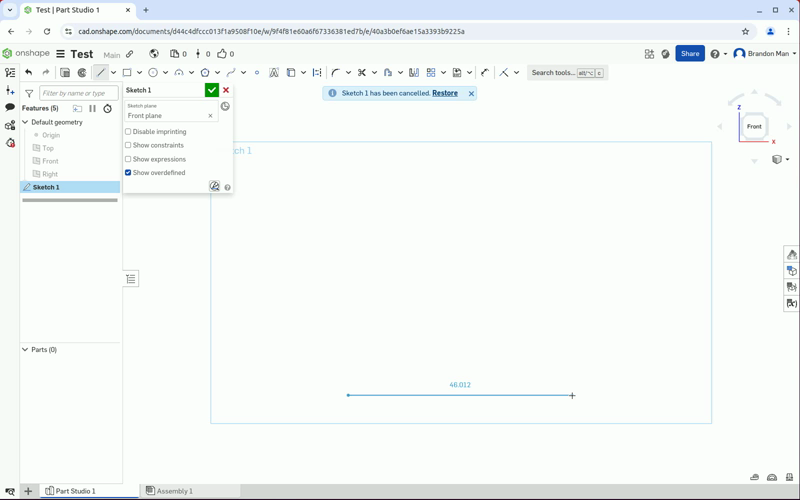
key_up(shift)
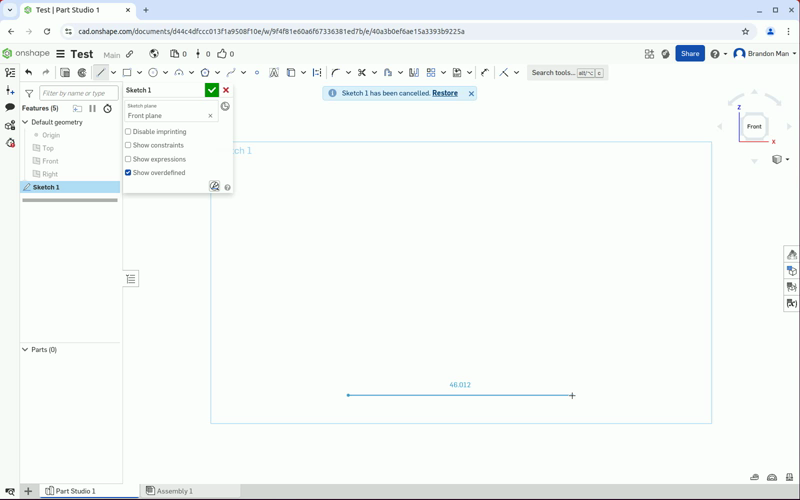
key_down(shift)
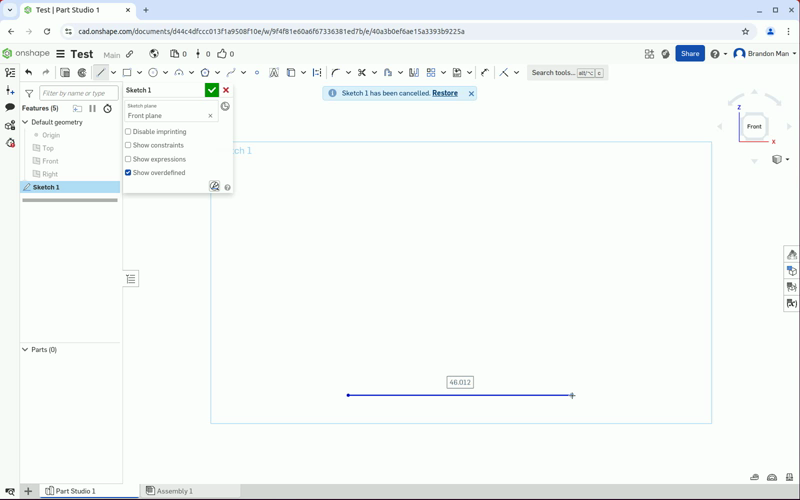
mouse_move(572, 171)
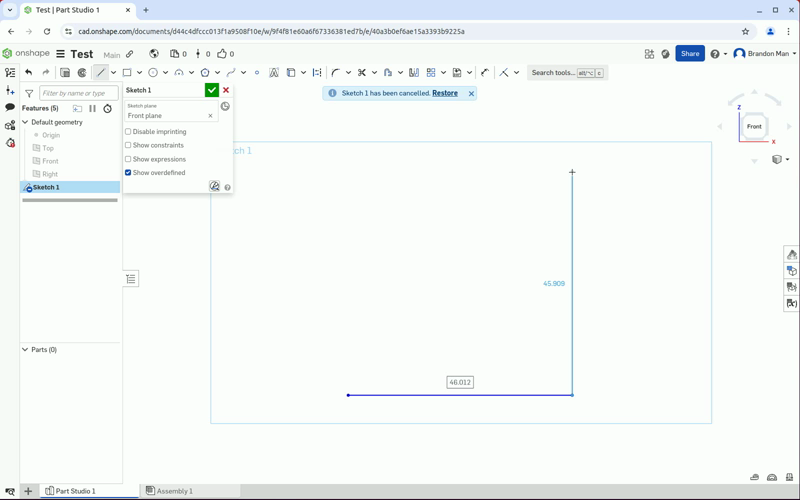
click(572, 171)
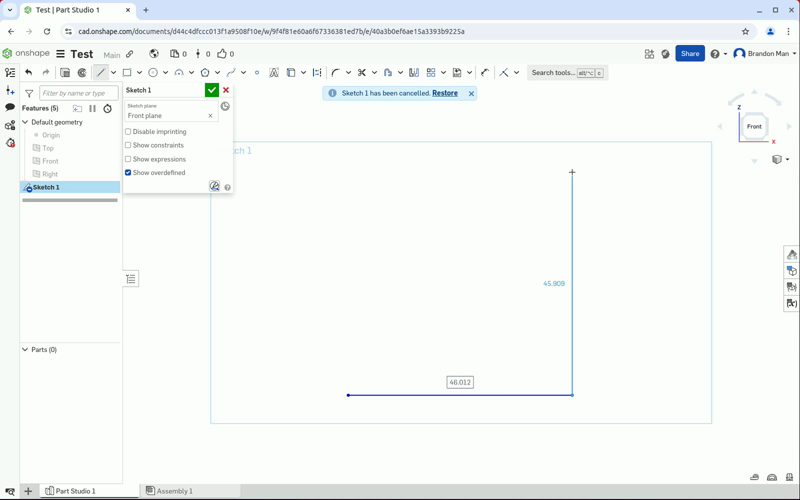
key_up(shift)
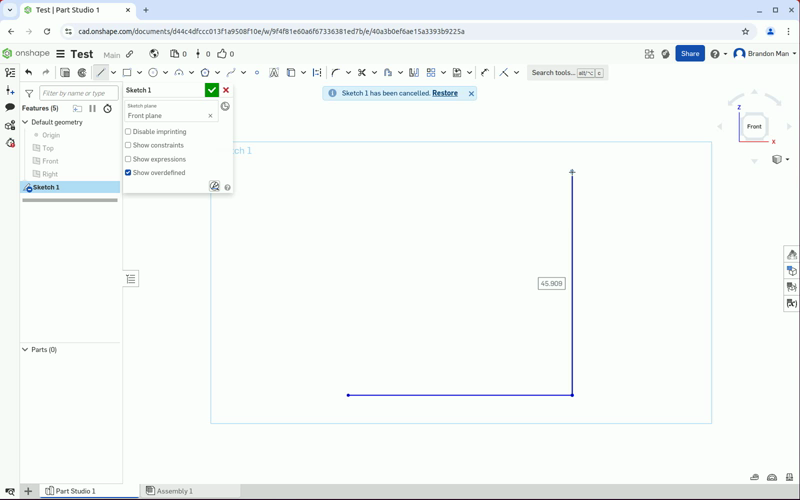
key_down(shift)
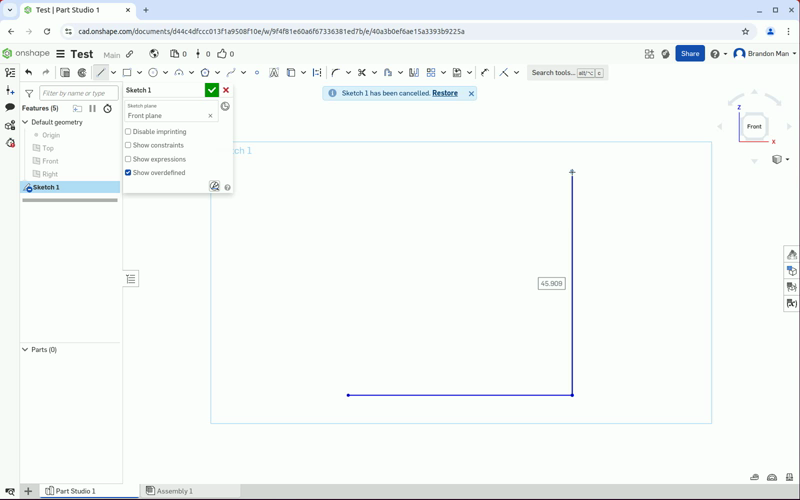
mouse_move(348, 171)
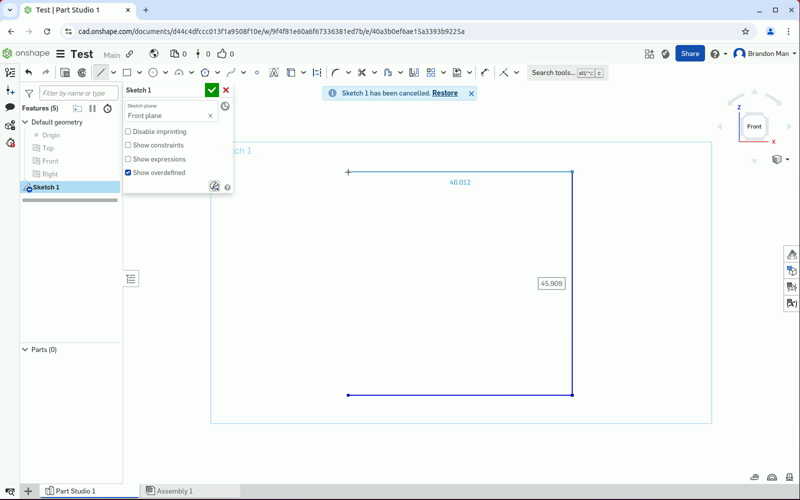
click(348, 171)
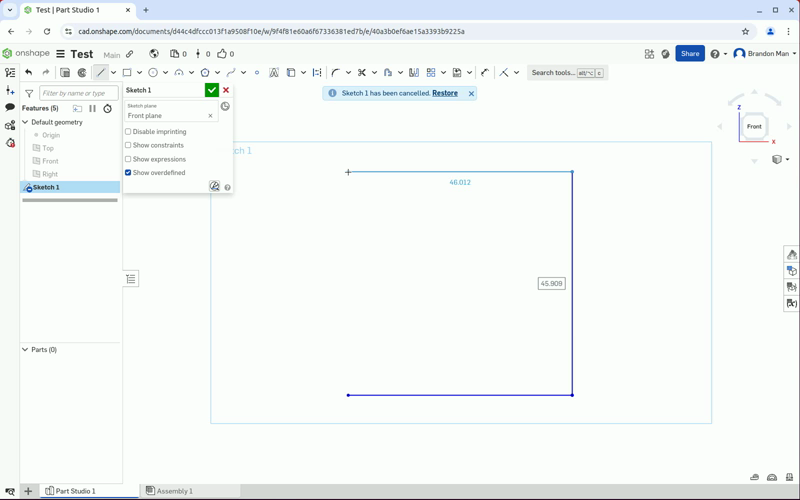
key_up(shift)
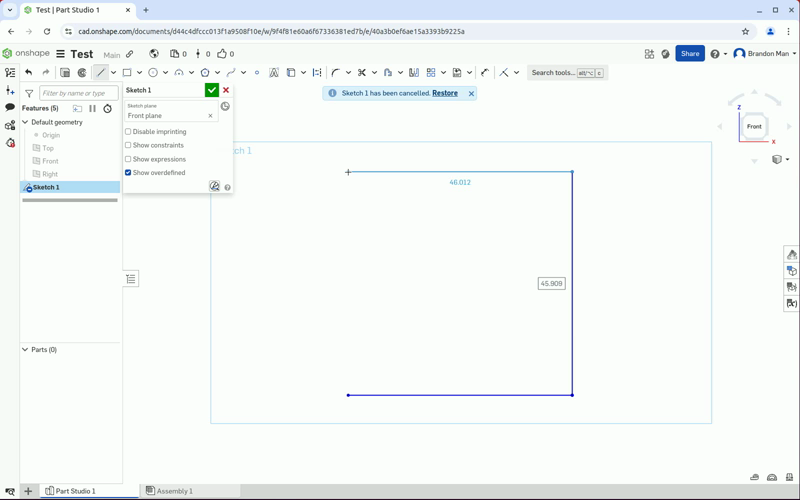
key_down(shift)
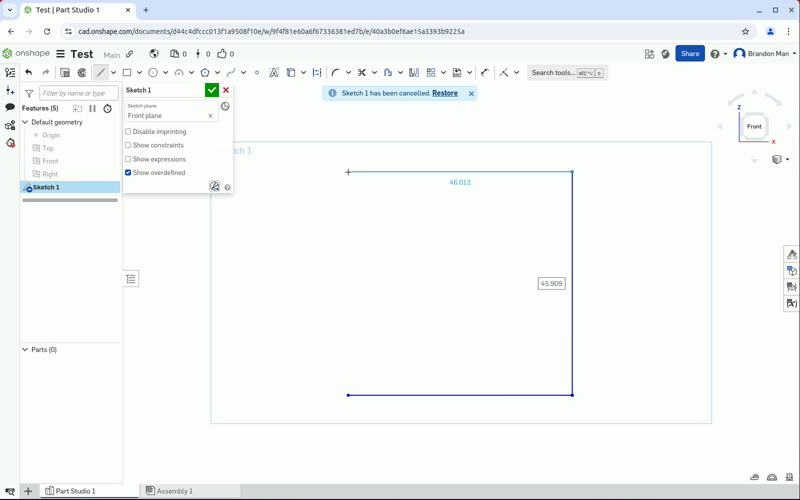
mouse_move(348, 395)
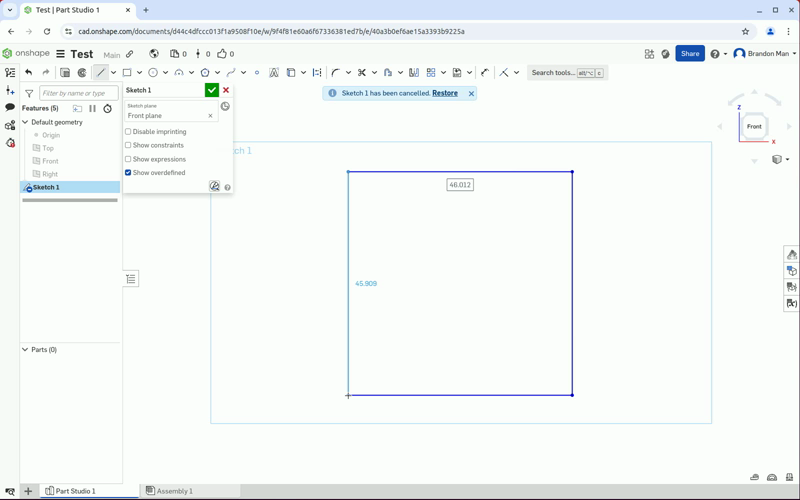
key_up(shift)
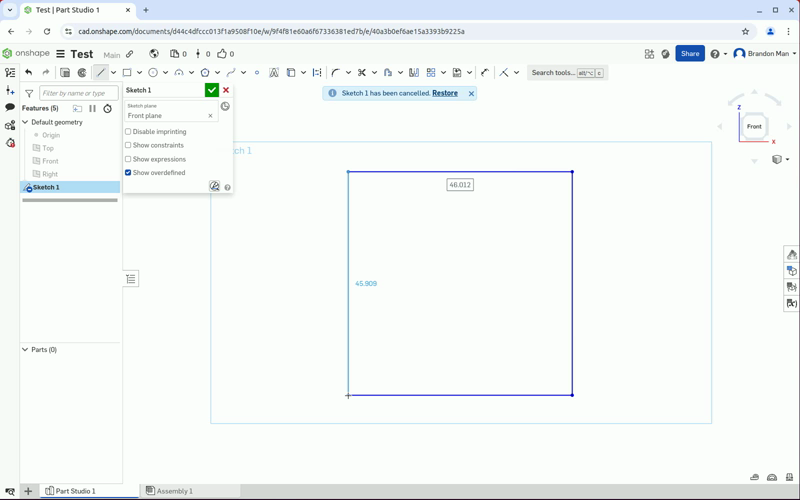
click(348, 395)
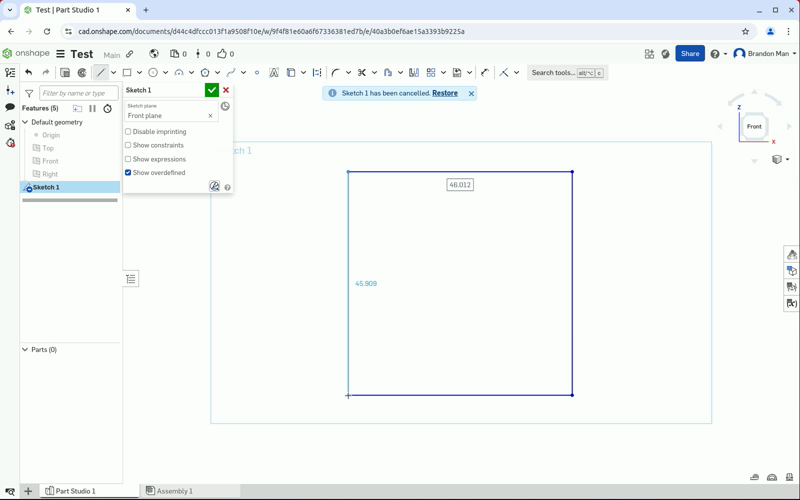
key(esc)
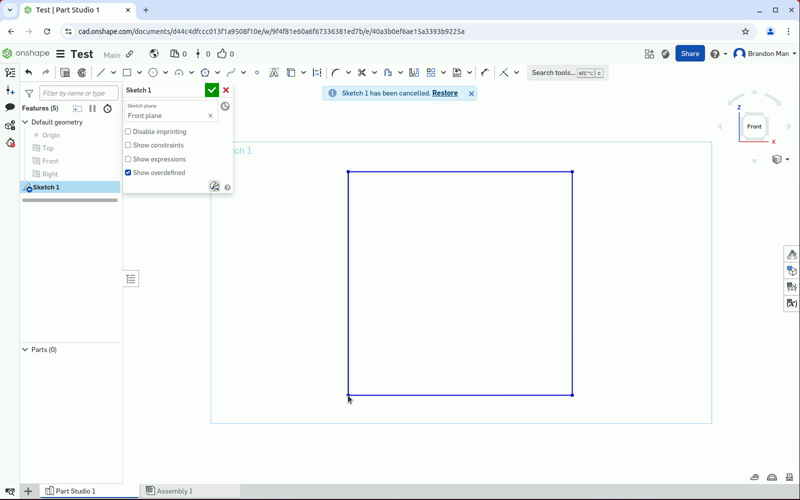
mouse_move(524, 274)
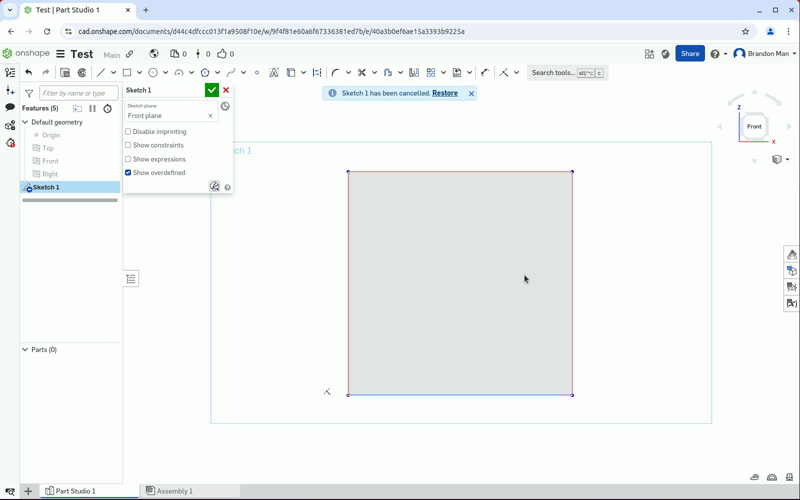
click(524, 274)
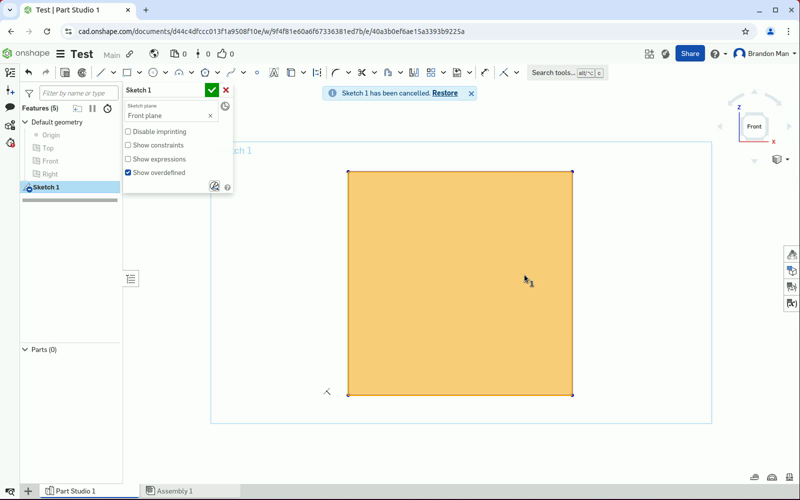
mouse_move(73, 352)
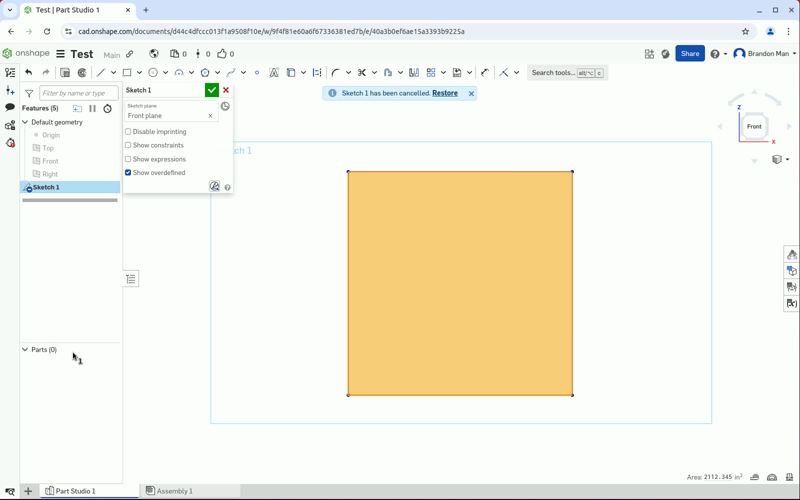
key(shift+y)
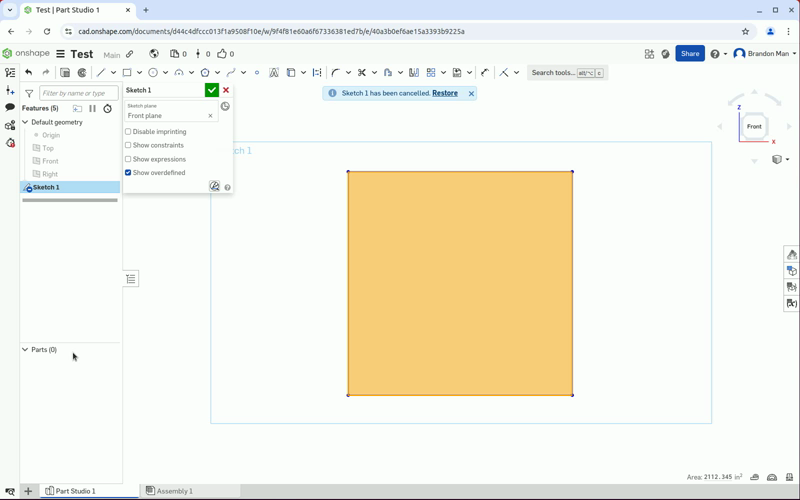
key(shift+e)
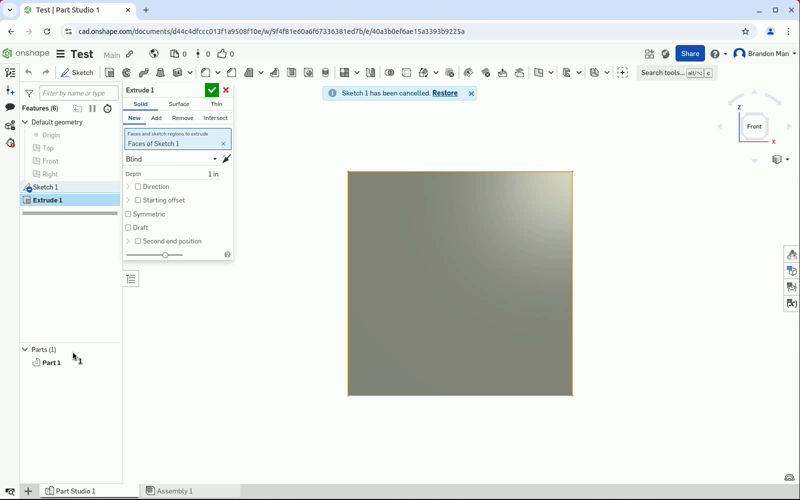
mouse_move(143, 106)
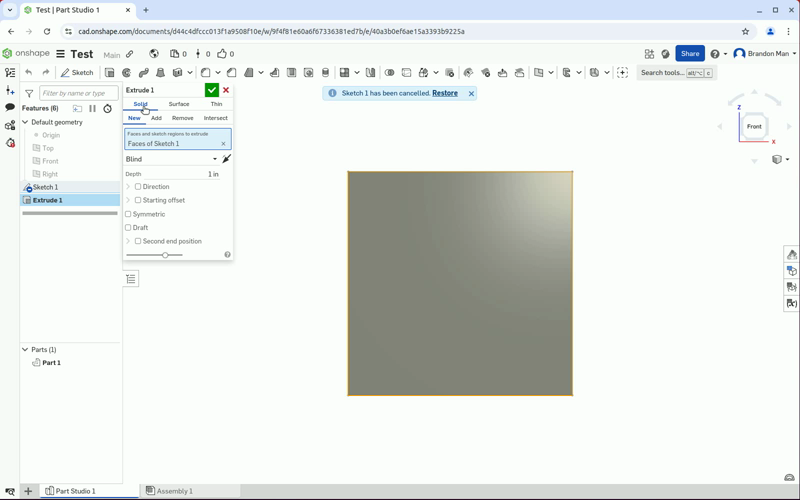
click(143, 106)
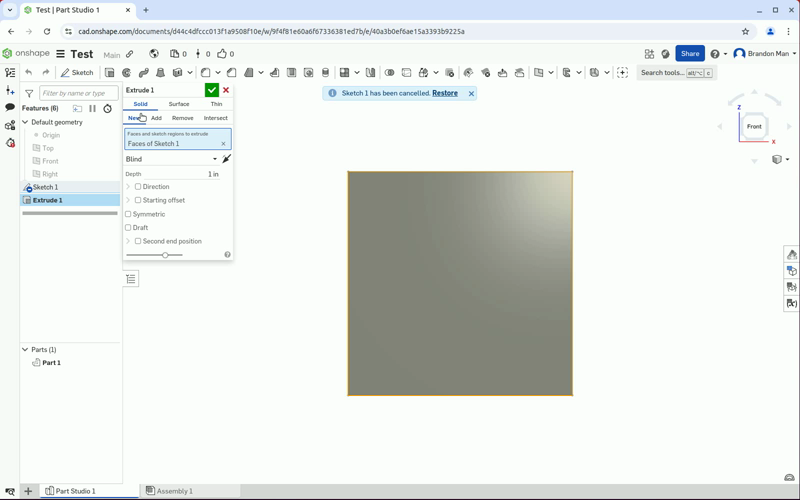
mouse_move(137, 120)
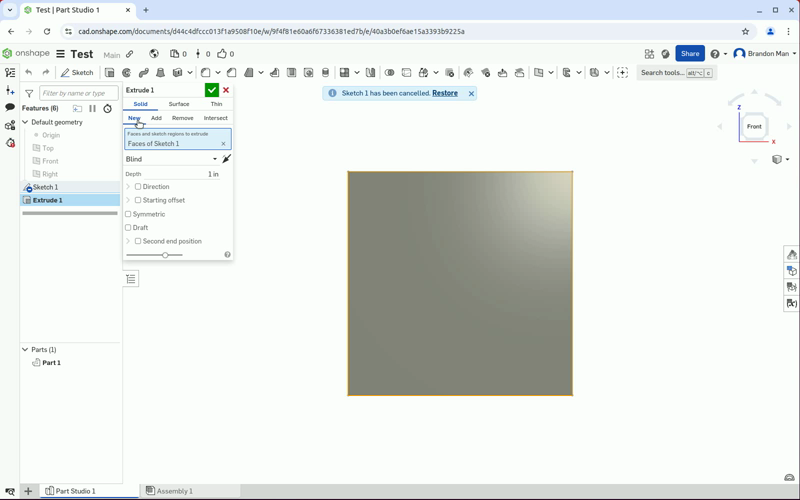
click(137, 120)
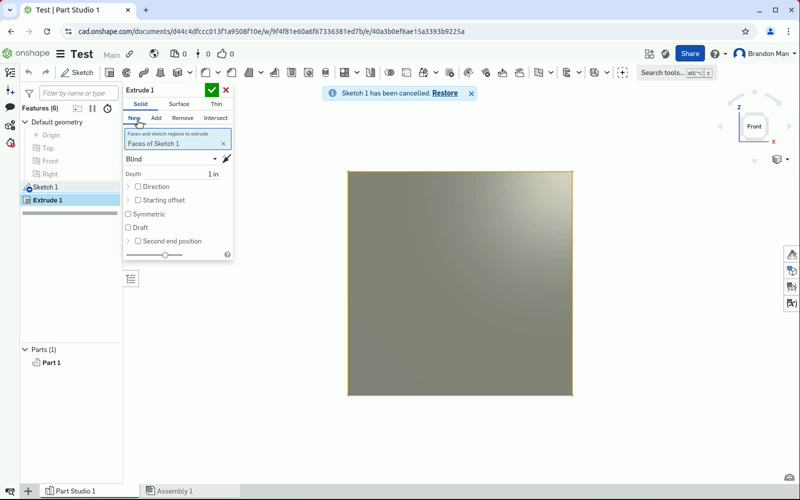
key(tab, 4)
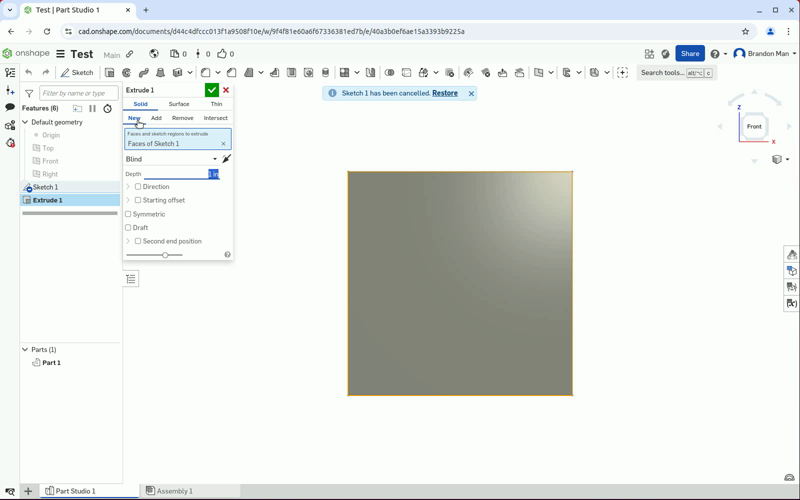
text(16.609)
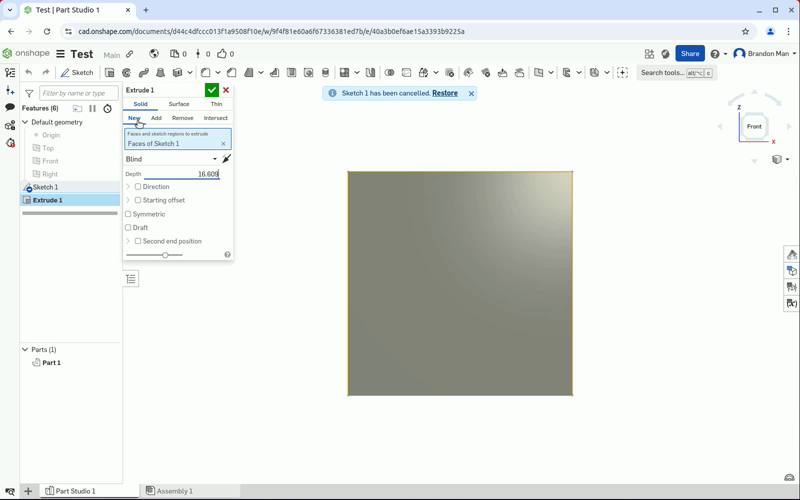
key(enter)
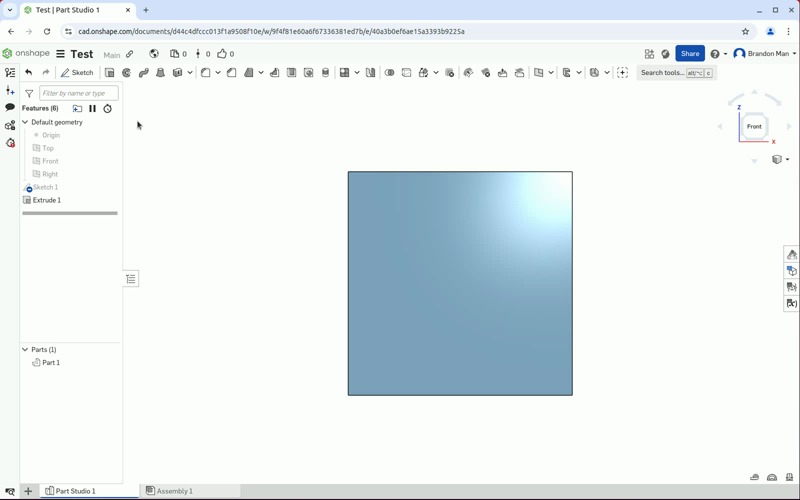
key(shift+h)
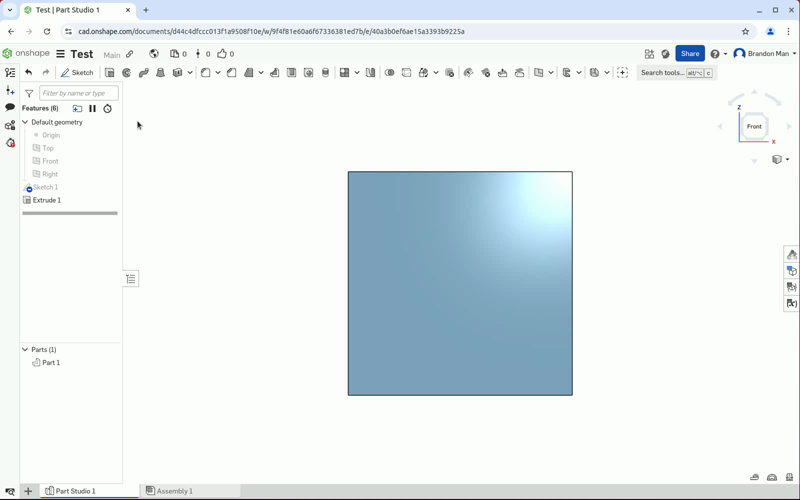
key(shift+h)
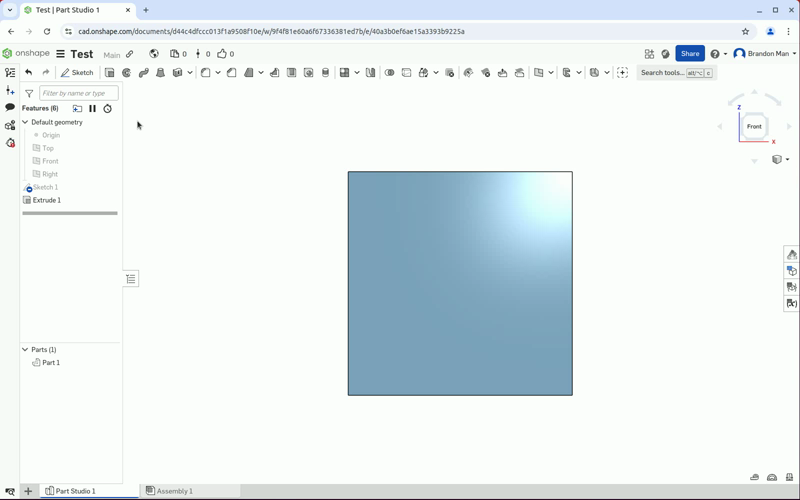
mouse_move(73, 189)
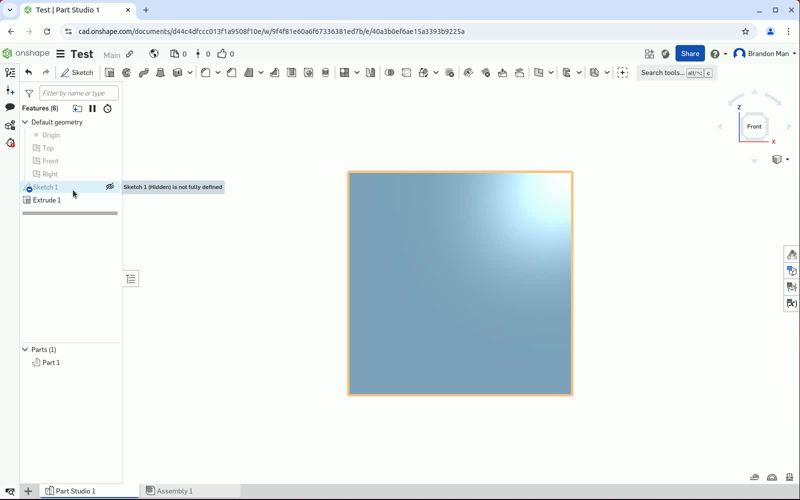
click(73, 189)
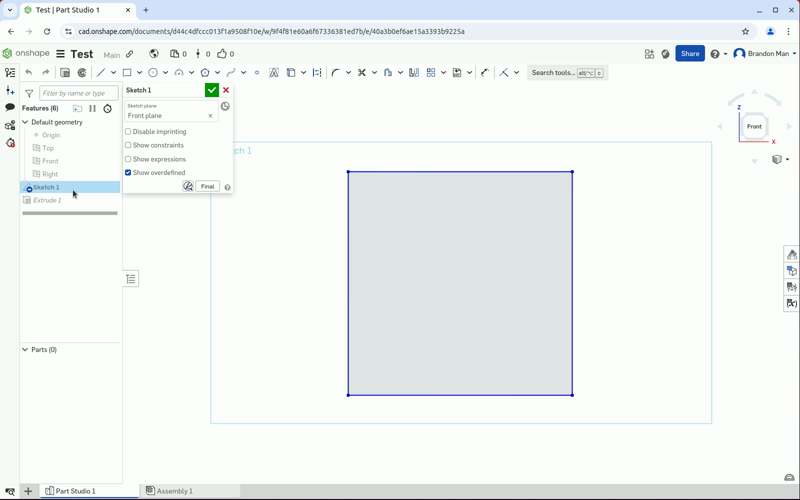
mouse_move(229, 92)
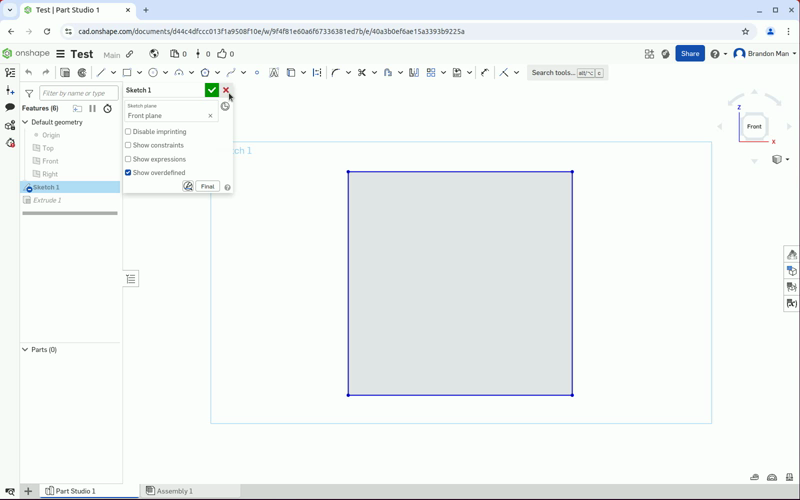
click(229, 92)
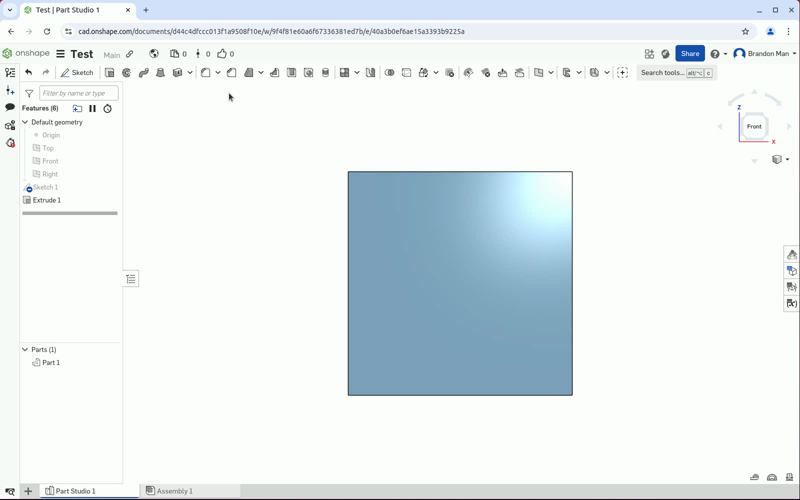
mouse_move(541, 75)
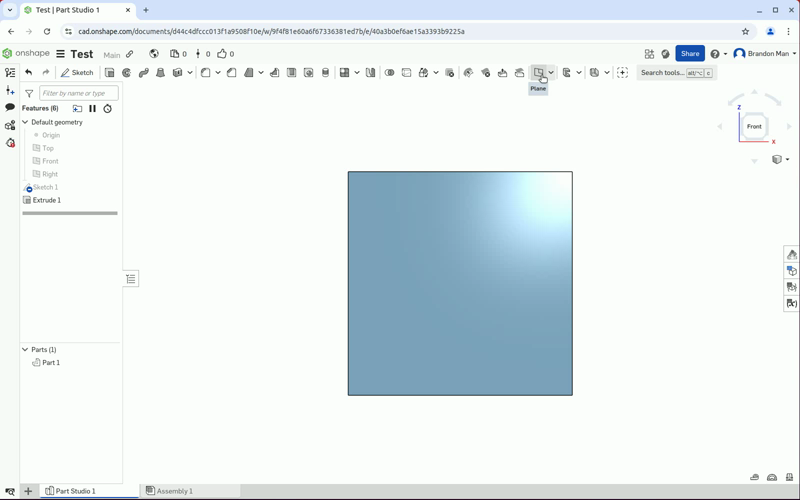
click(541, 75)
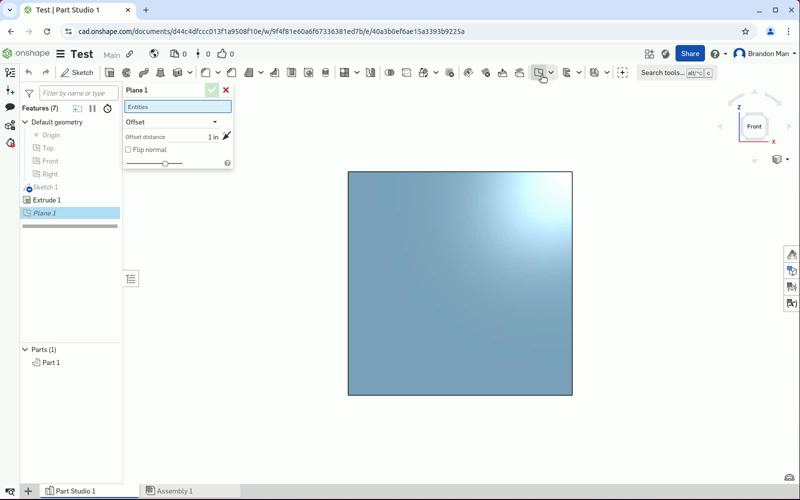
mouse_move(73, 163)
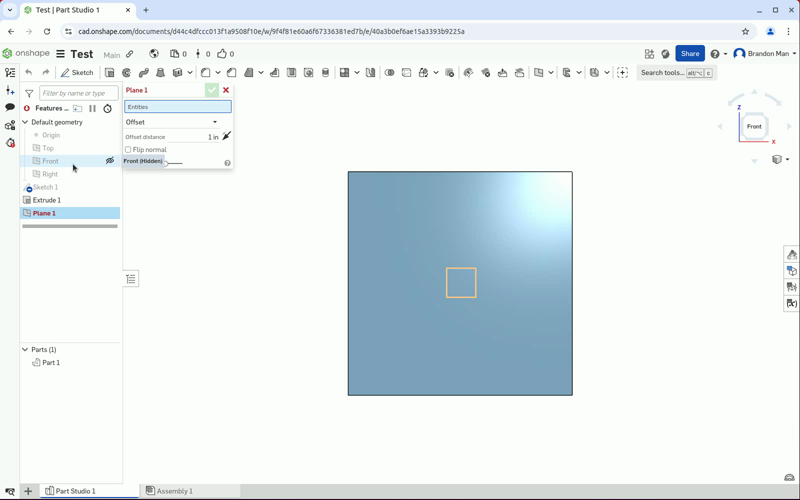
click(73, 163)
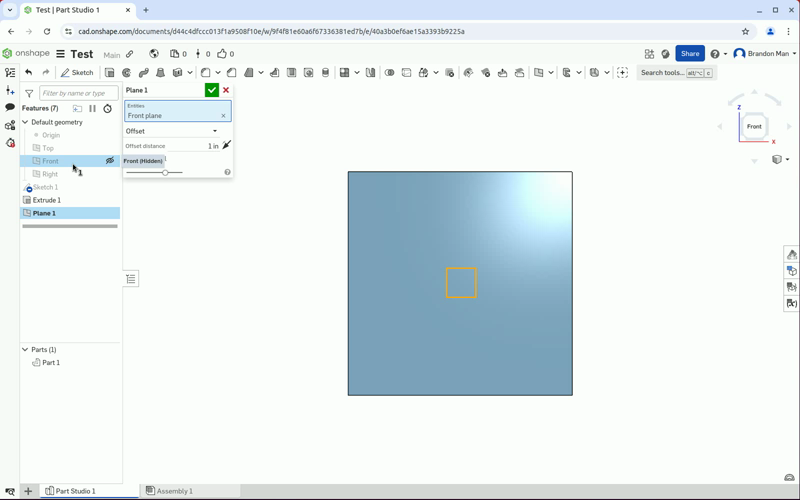
key(tab, 2)
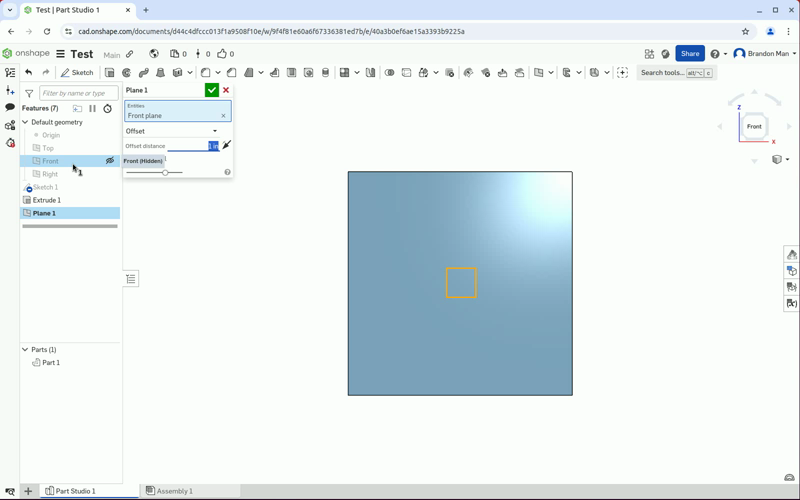
text(16.607)
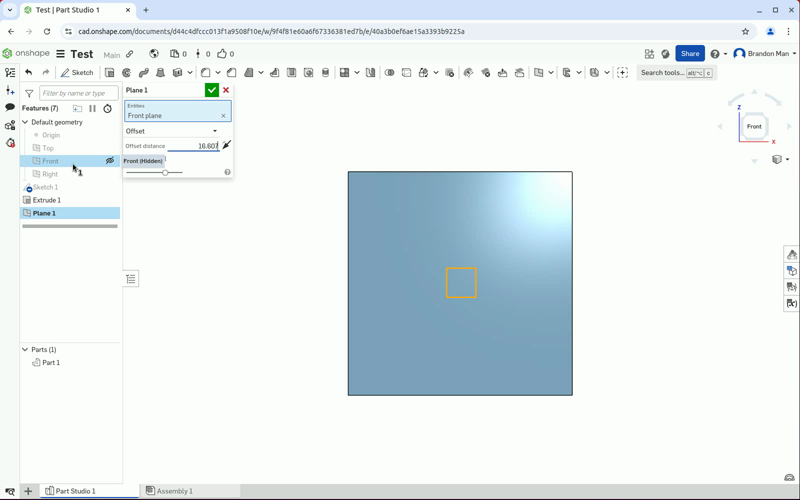
key(enter, 2)
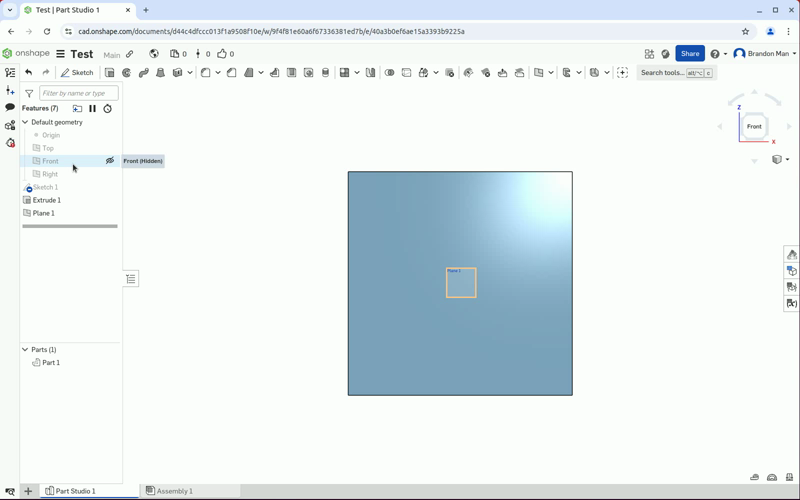
key(shift+s)
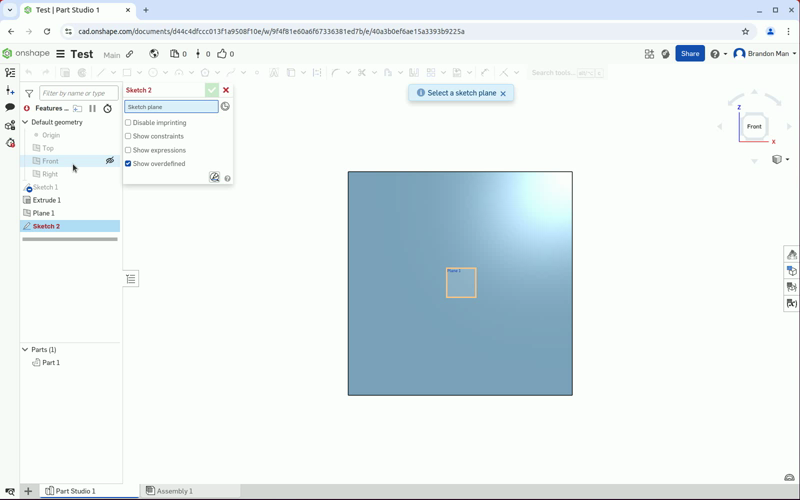
mouse_move(73, 215)
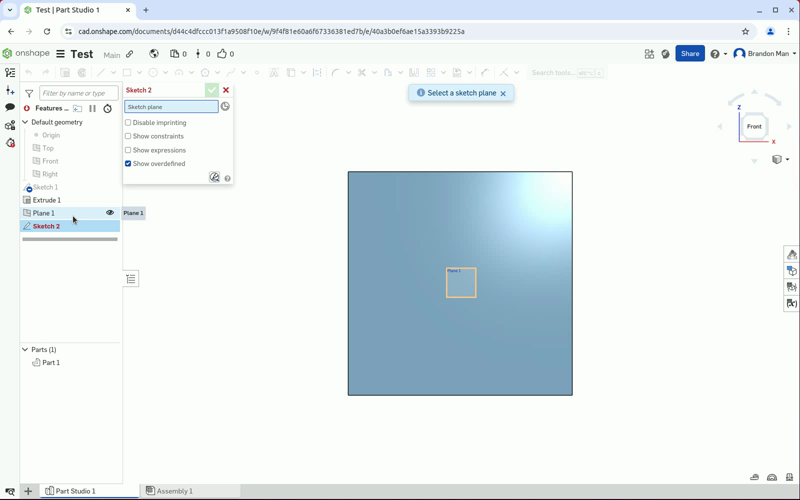
click(73, 215)
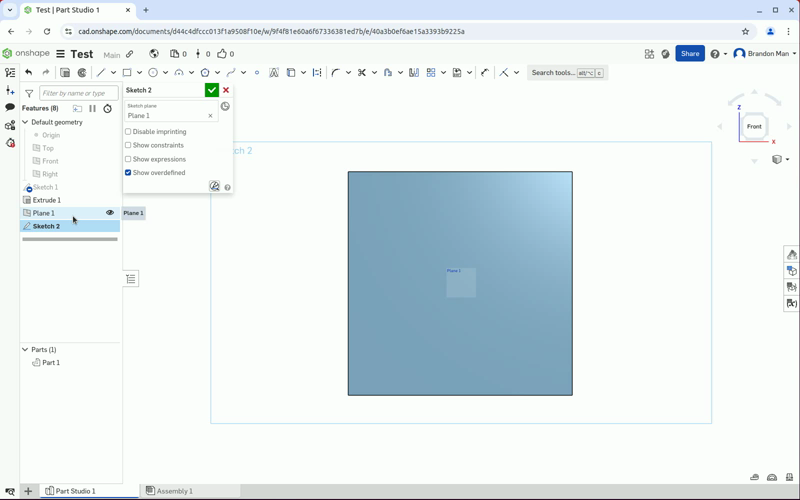
mouse_move(73, 352)
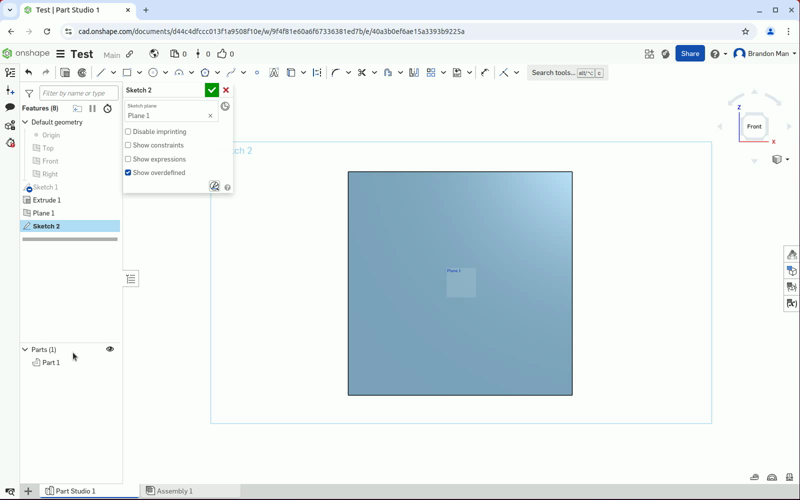
key(y)
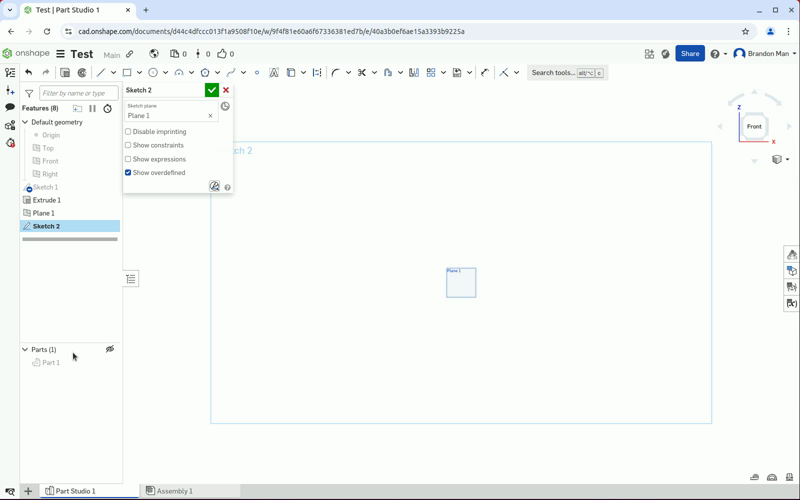
key(l)
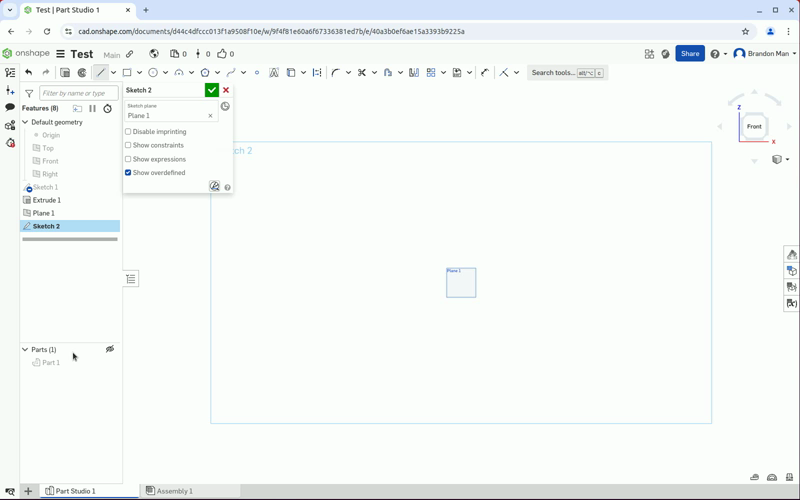
key_down(shift)
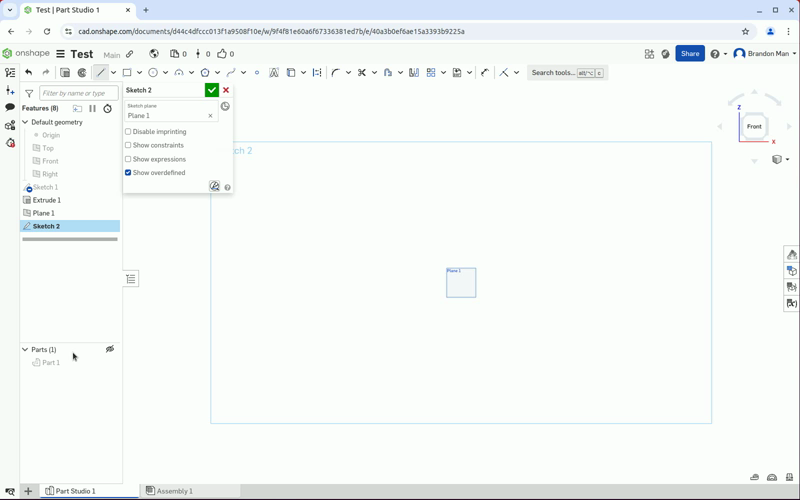
mouse_move(353, 389)
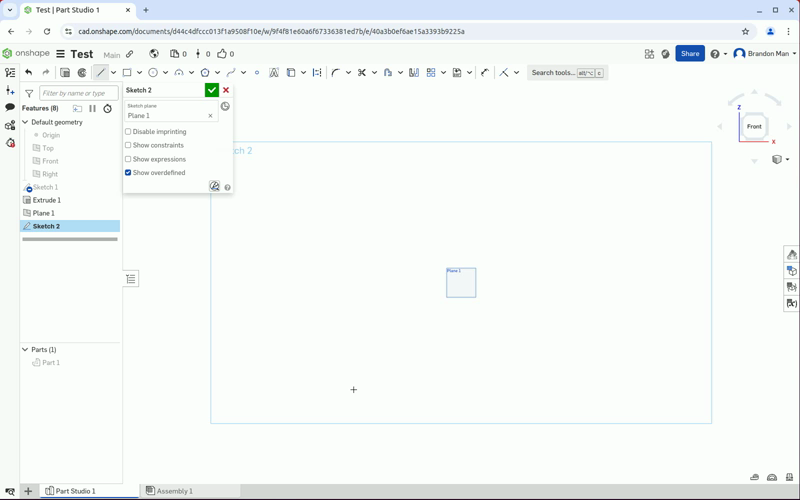
click(353, 389)
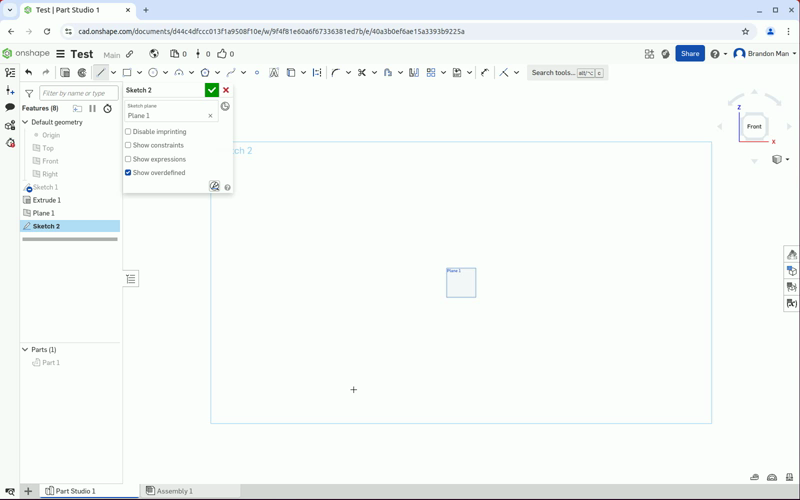
key_up(shift)
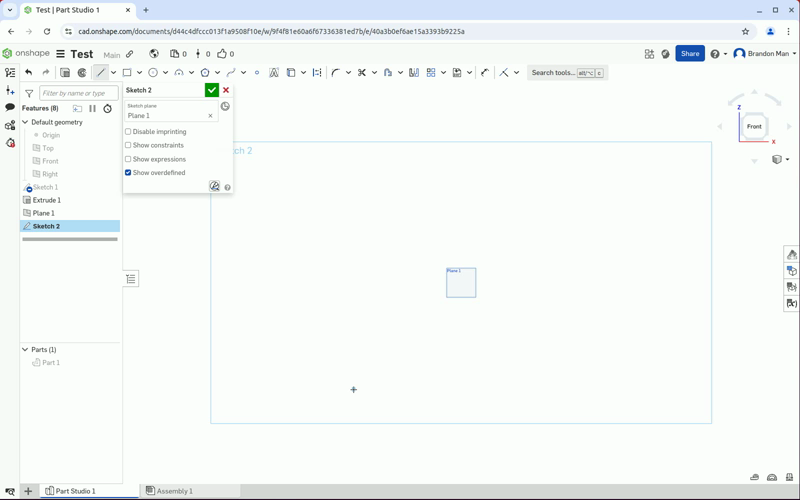
key_down(shift)
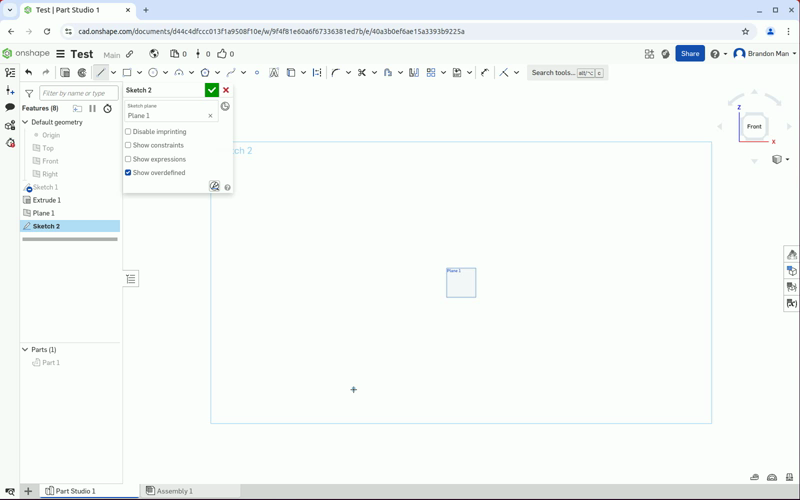
mouse_move(566, 389)
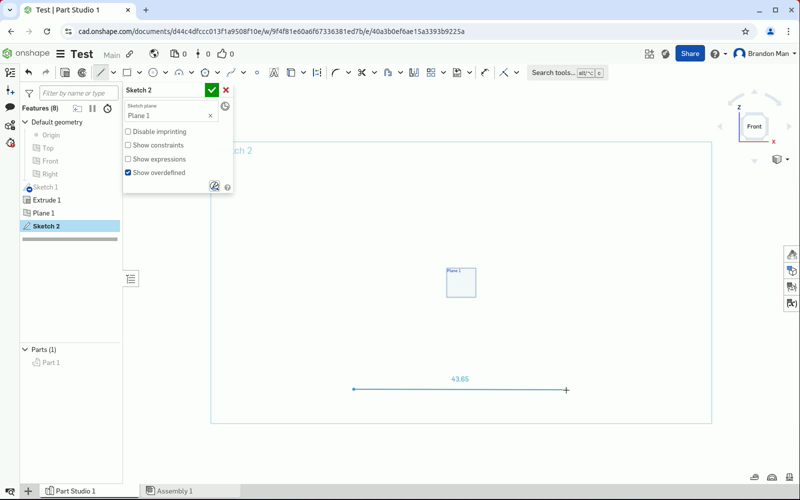
click(566, 389)
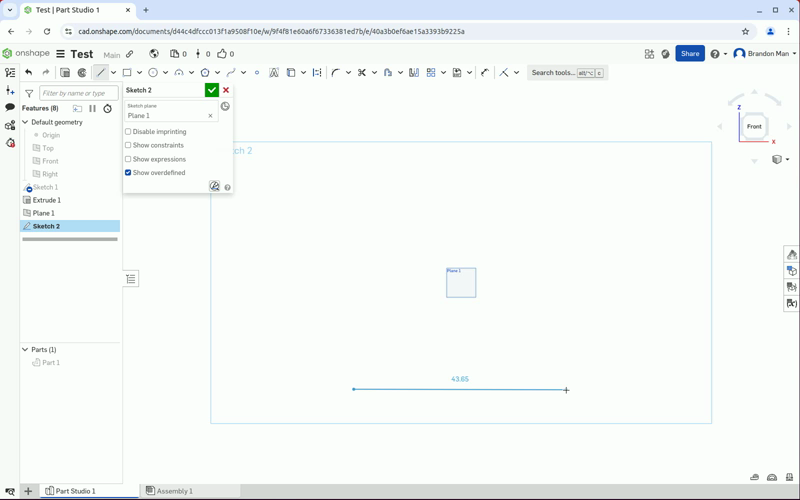
key_up(shift)
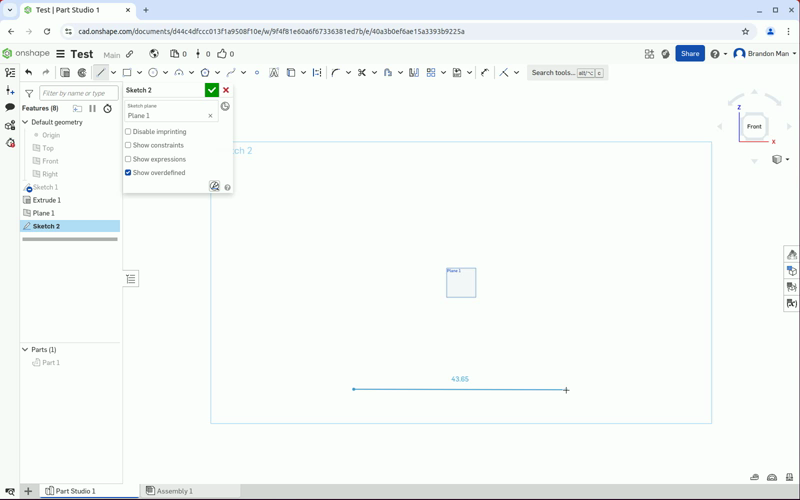
key_down(shift)
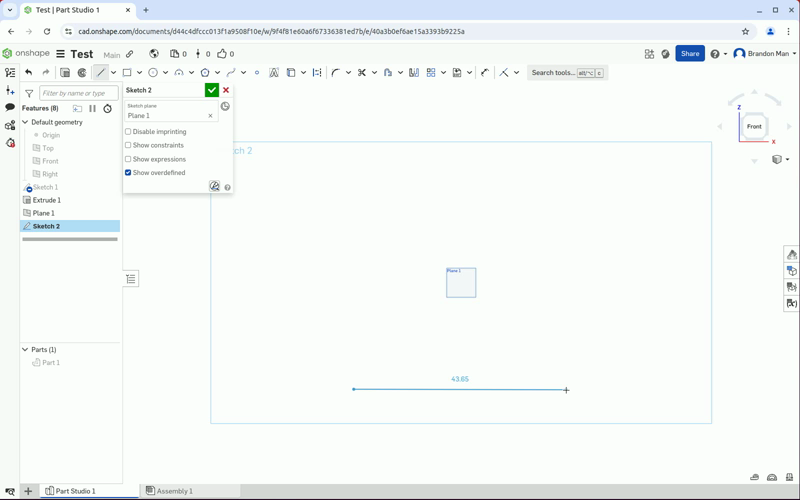
mouse_move(566, 177)
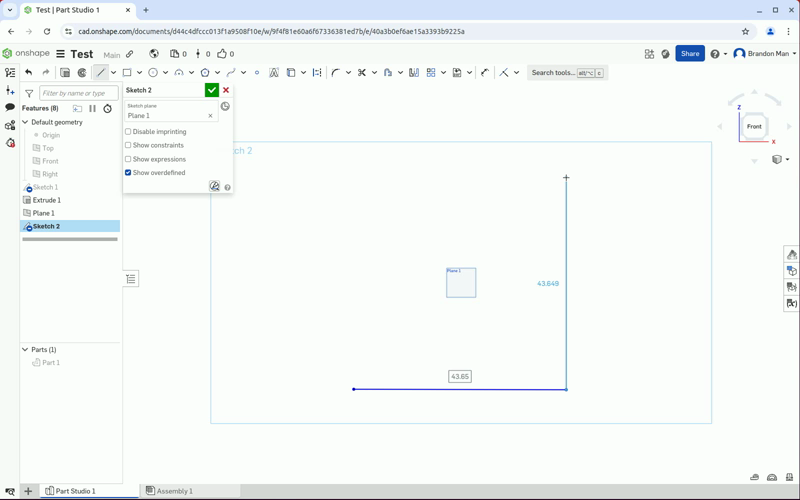
click(566, 177)
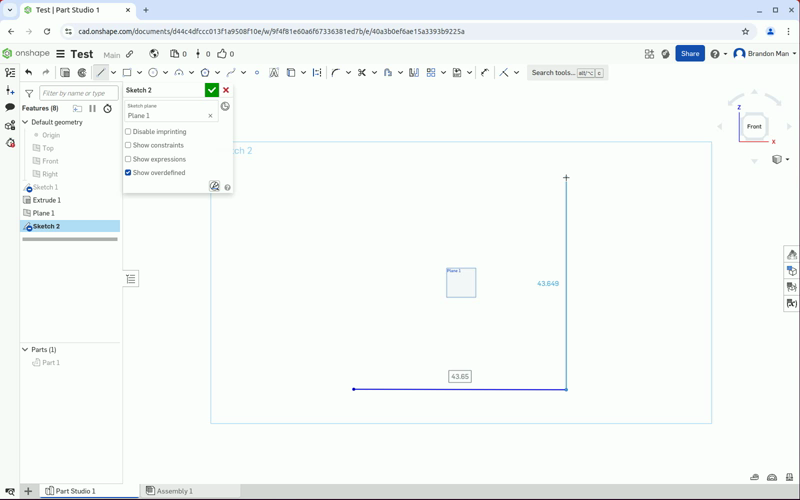
key_up(shift)
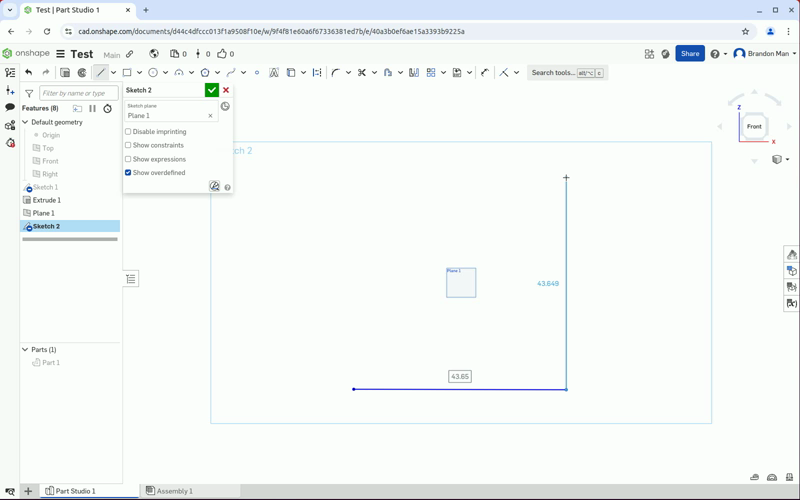
key_down(shift)
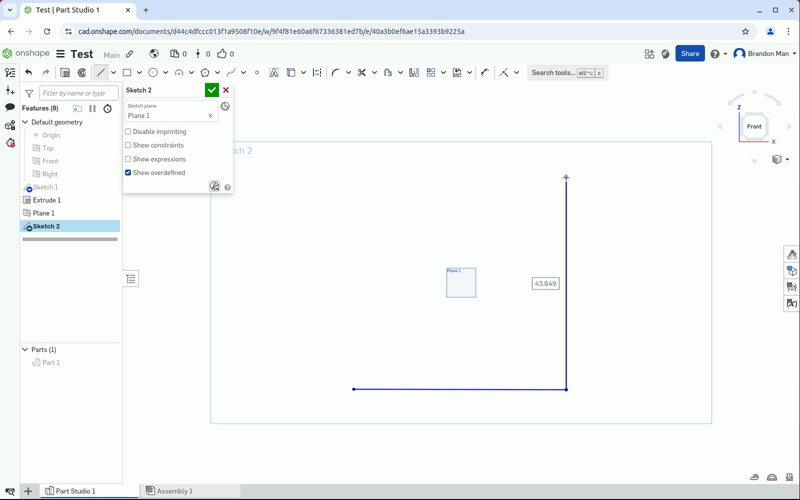
mouse_move(354, 177)
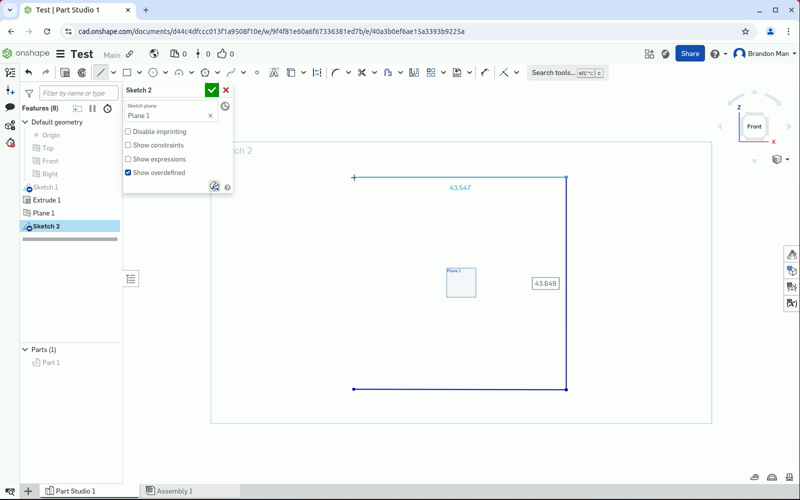
click(354, 177)
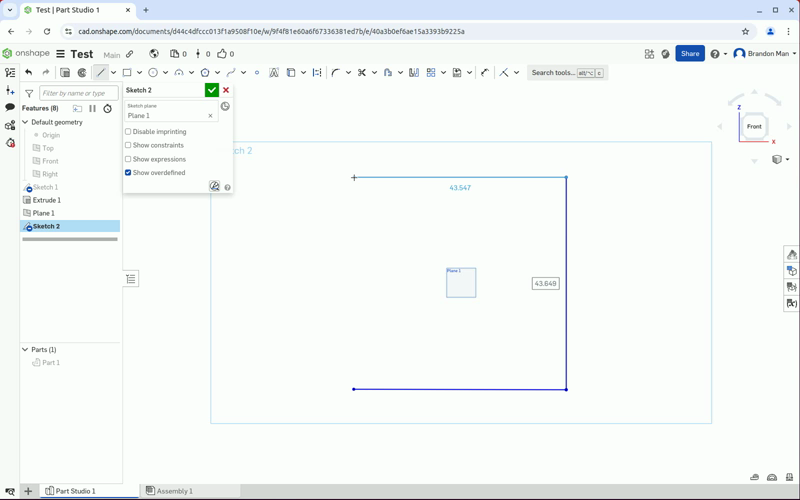
key_up(shift)
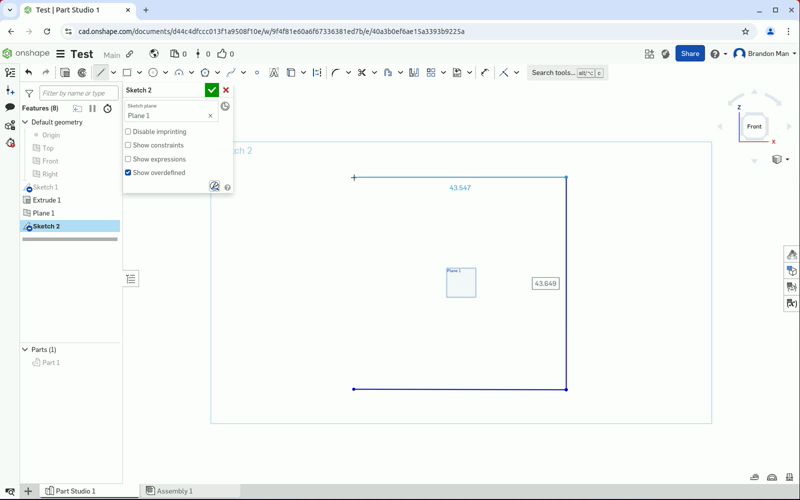
key_down(shift)
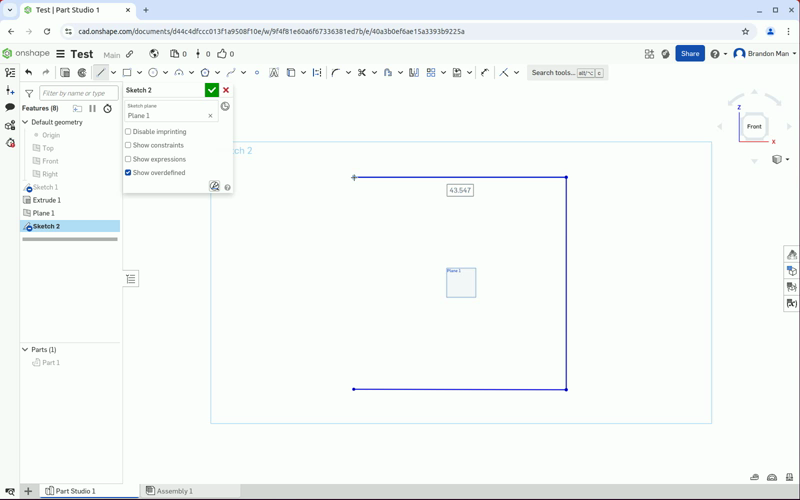
mouse_move(353, 389)
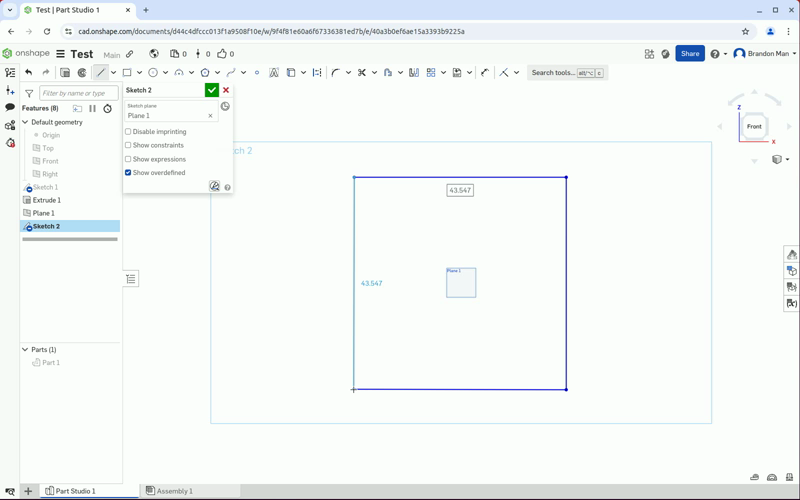
key_up(shift)
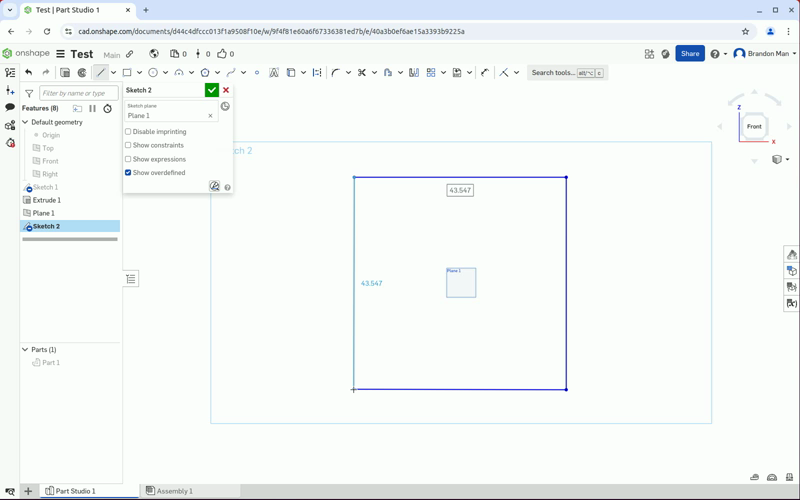
click(353, 389)
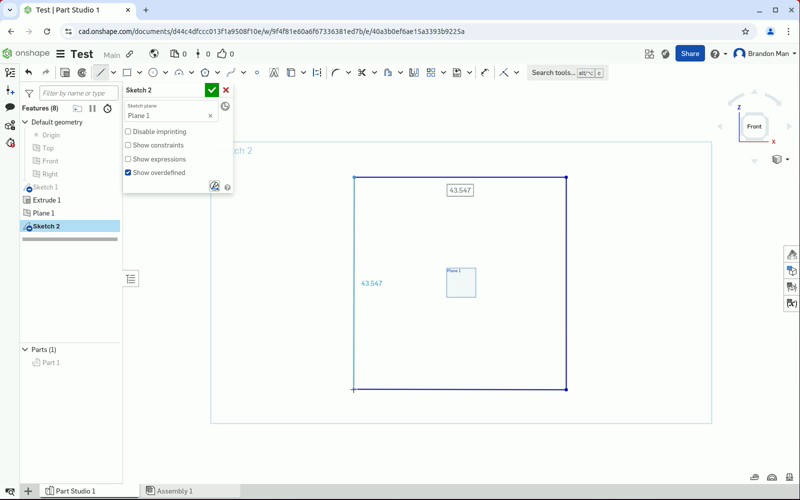
key(esc)
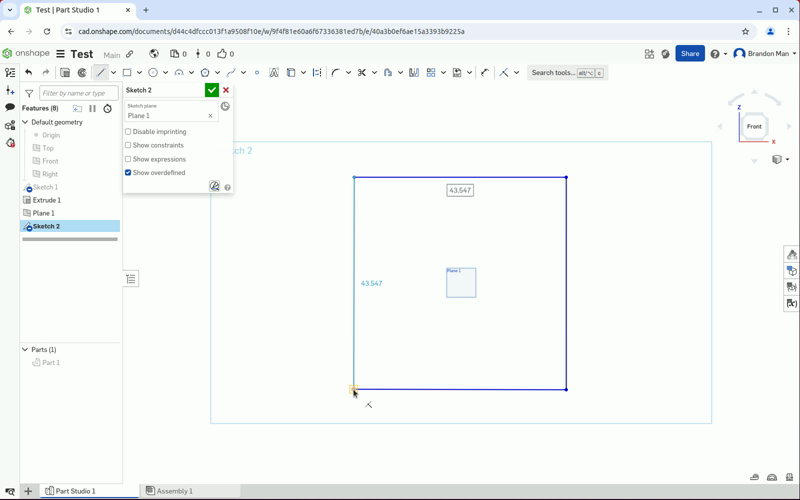
mouse_move(536, 350)
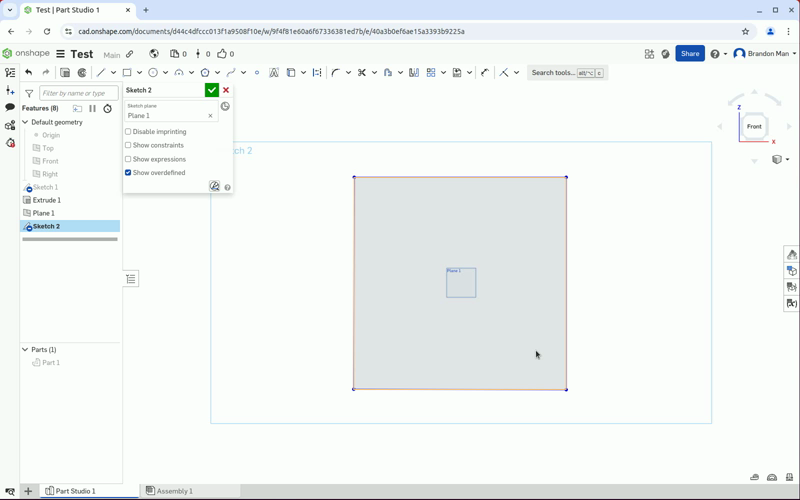
click(536, 350)
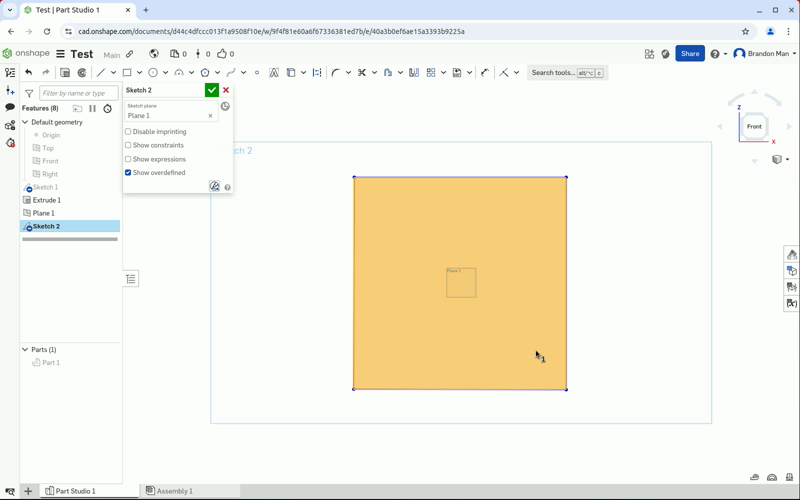
mouse_move(73, 352)
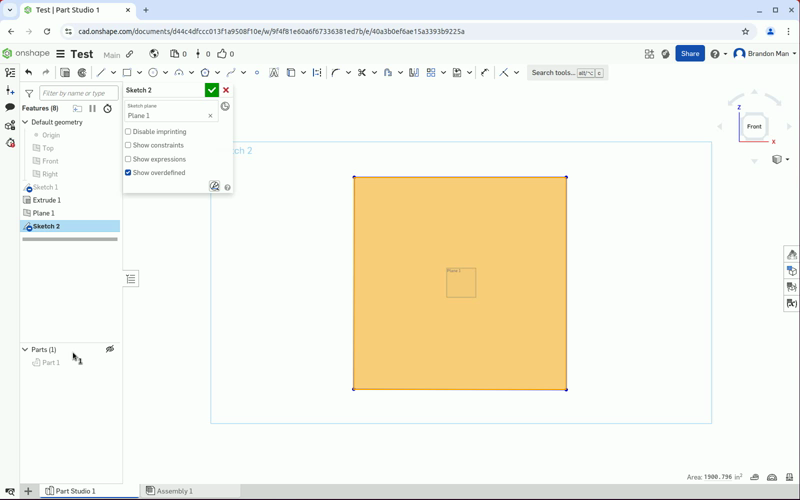
key(shift+y)
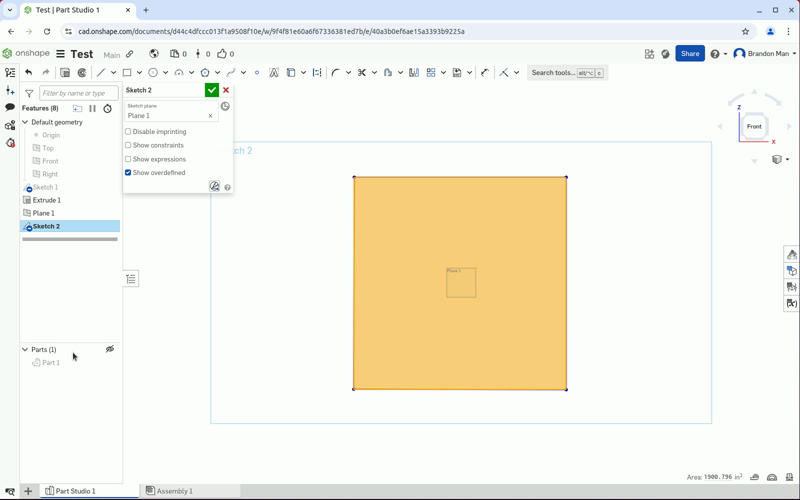
key(shift+e)
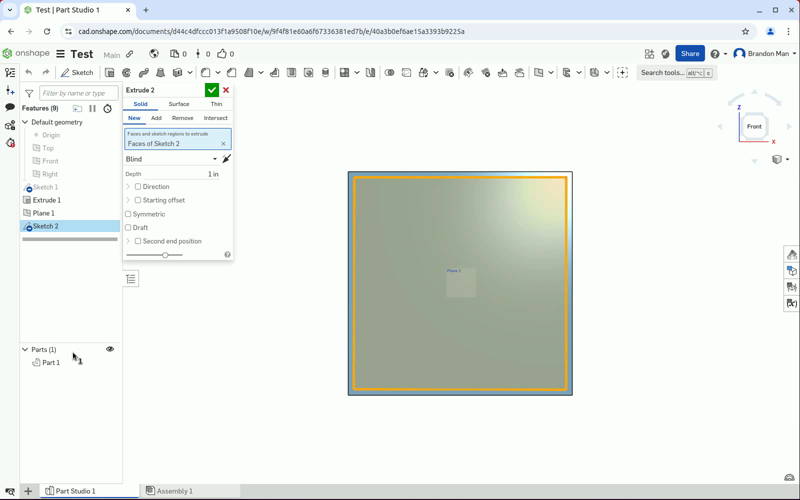
mouse_move(143, 106)
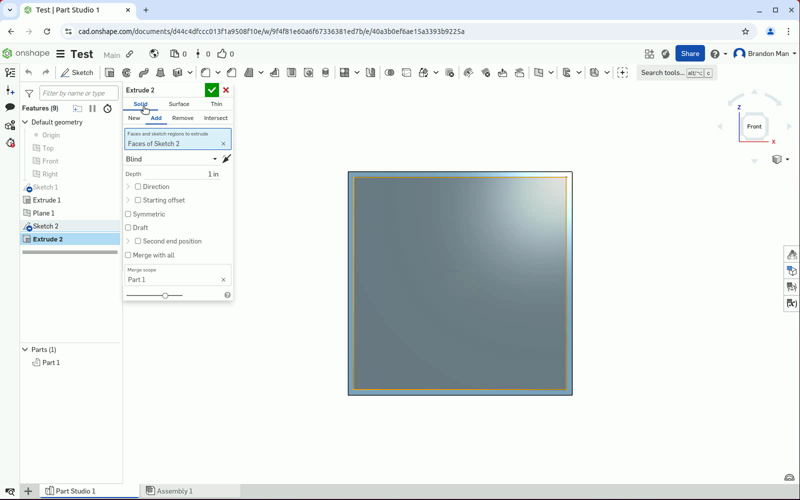
click(143, 106)
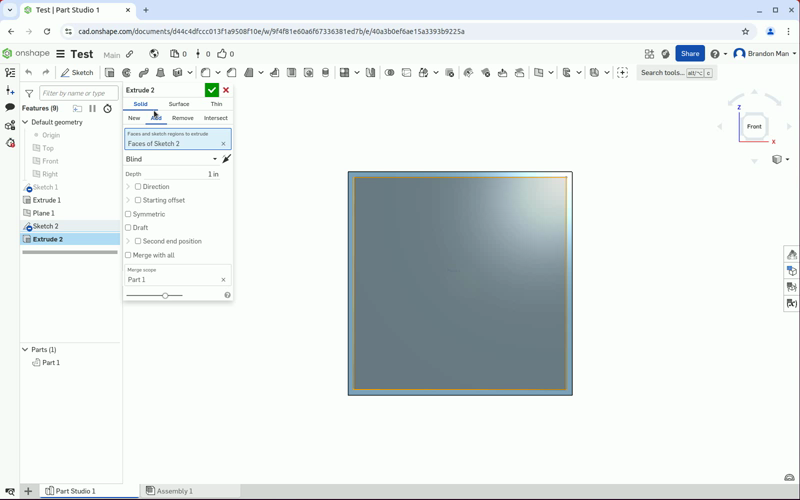
mouse_move(186, 120)
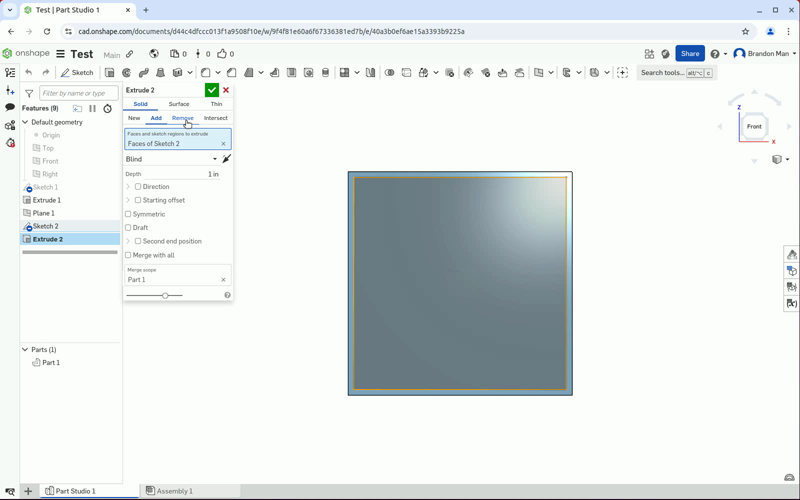
click(186, 120)
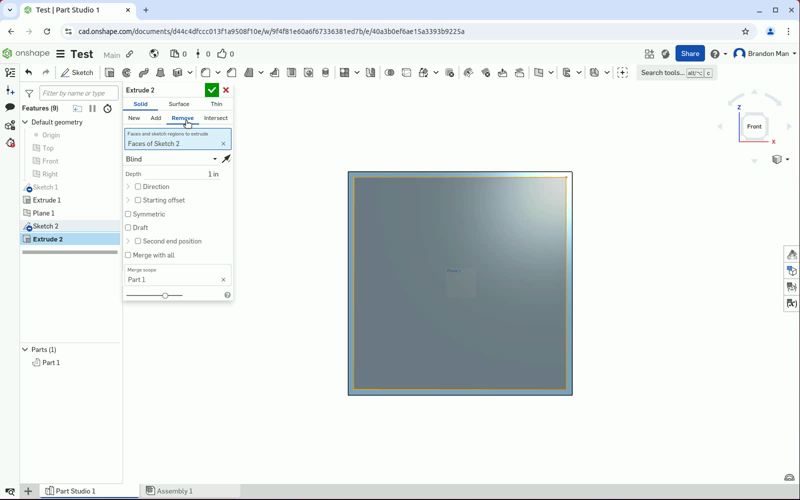
key(tab, 4)
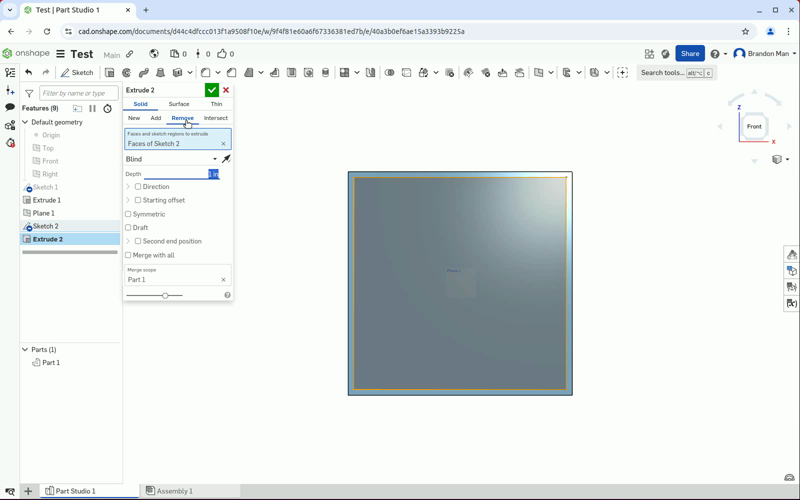
text(15.887)
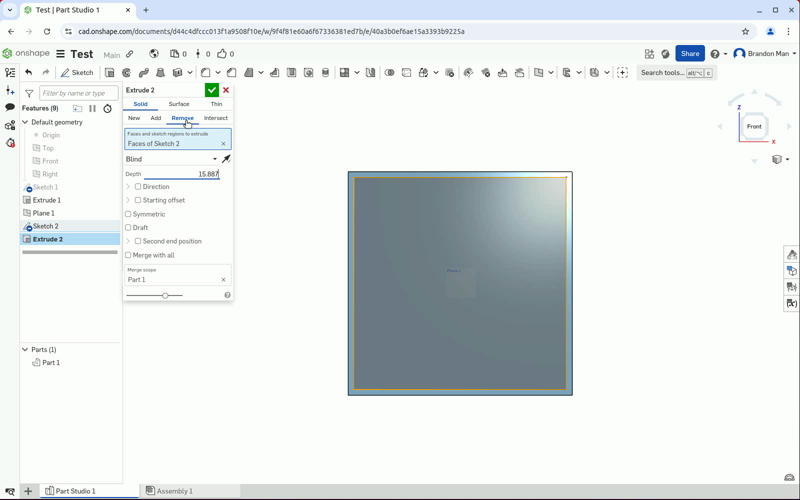
key(tab, 6)
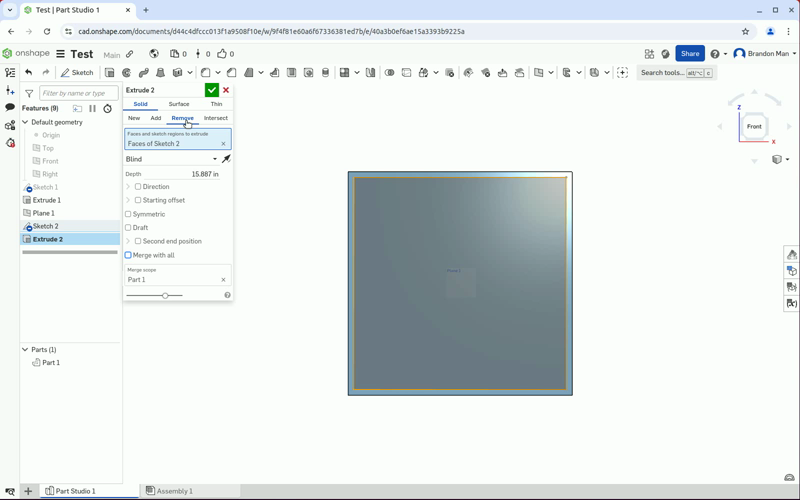
key(space)
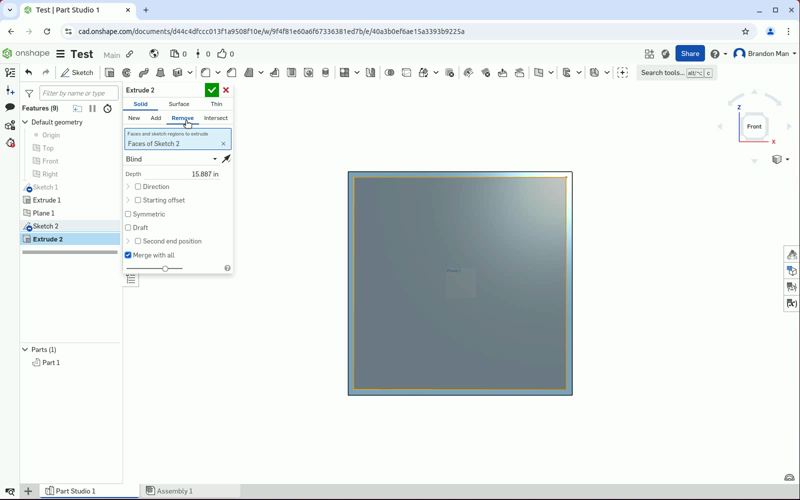
key(enter)
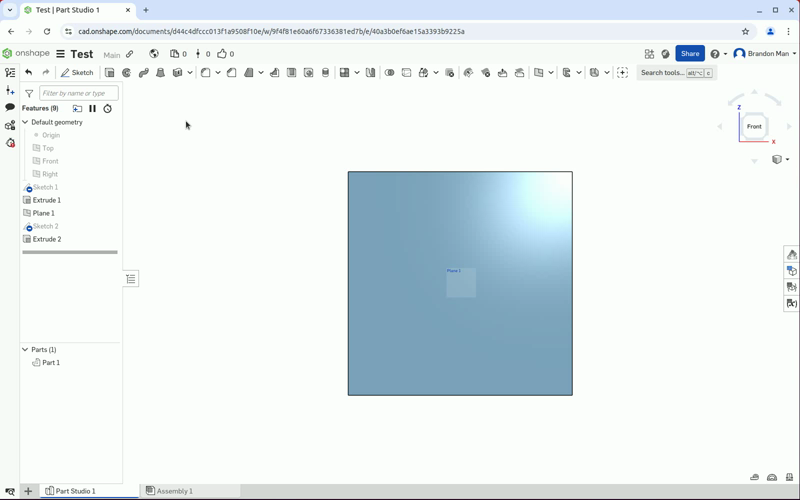
key(shift+h)
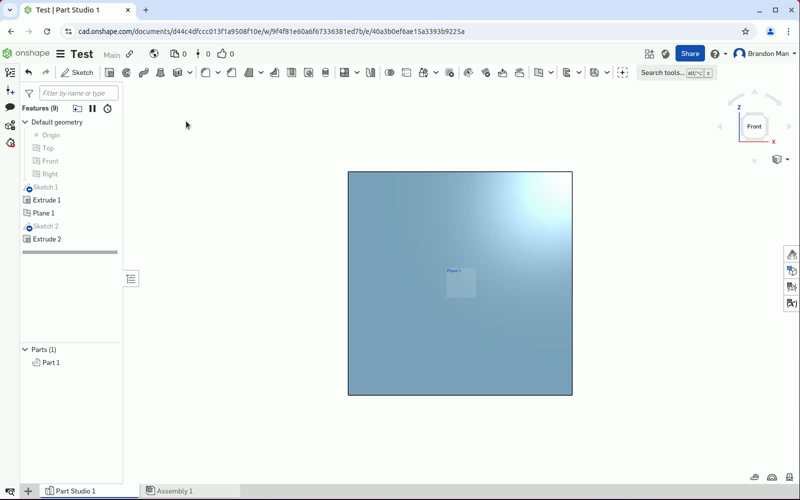
key(shift+h)
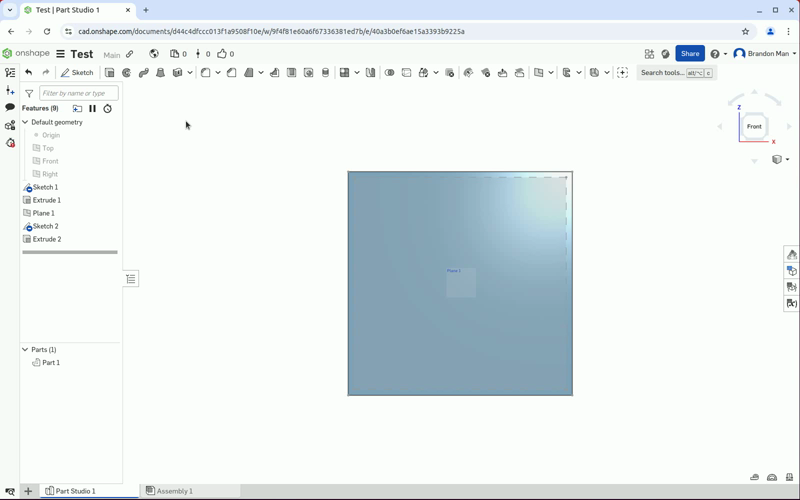
key(shift+7)
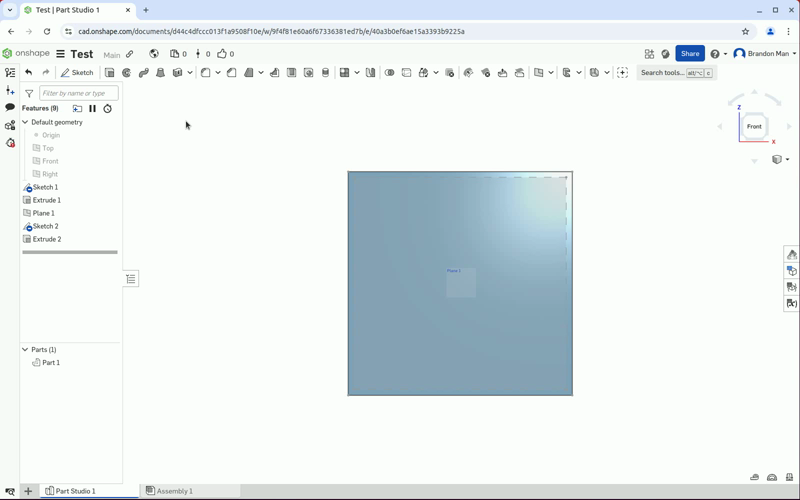
key(left, 2)
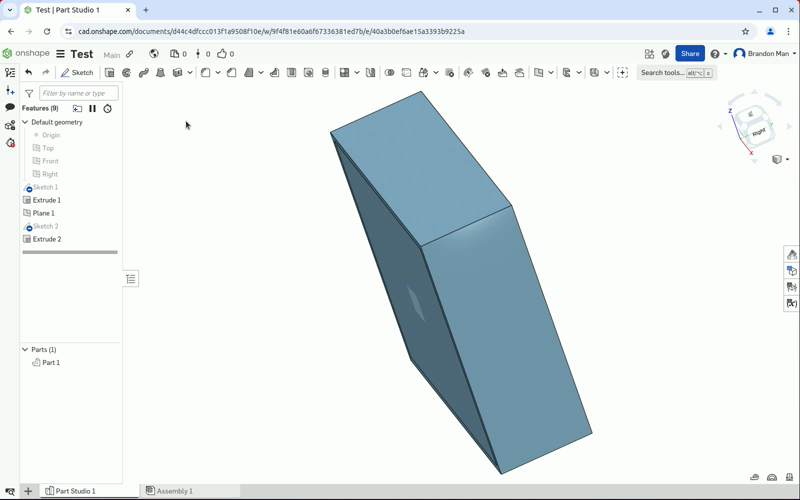
key(down, 2)
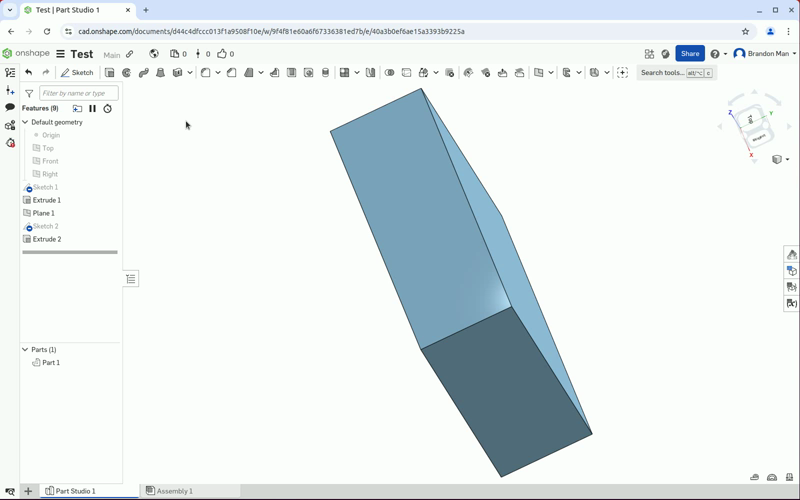
key(up, 2)
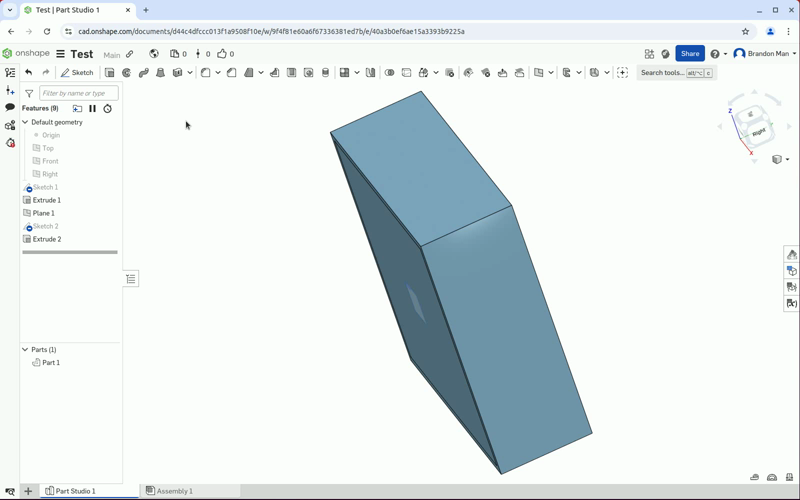
key(right, 2)
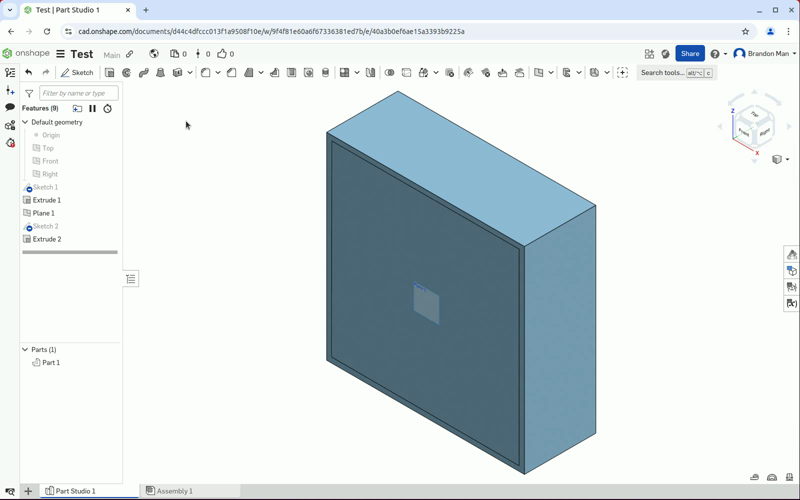
mouse_move(73, 189)
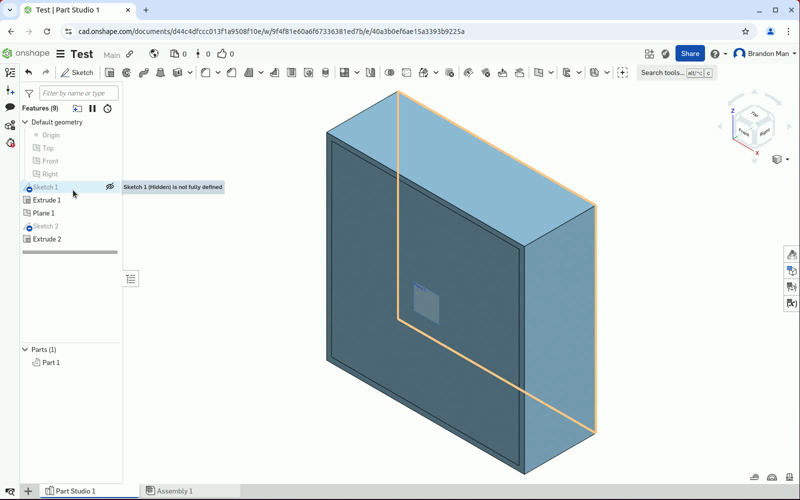
click(73, 189)